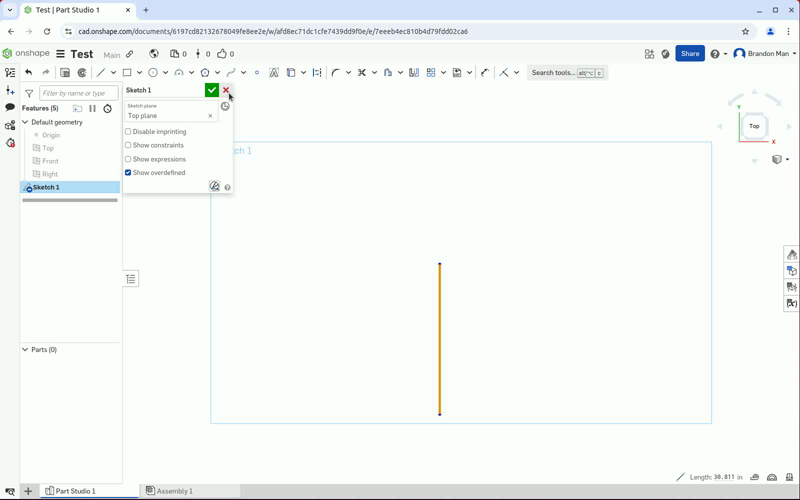
key(shift+h)
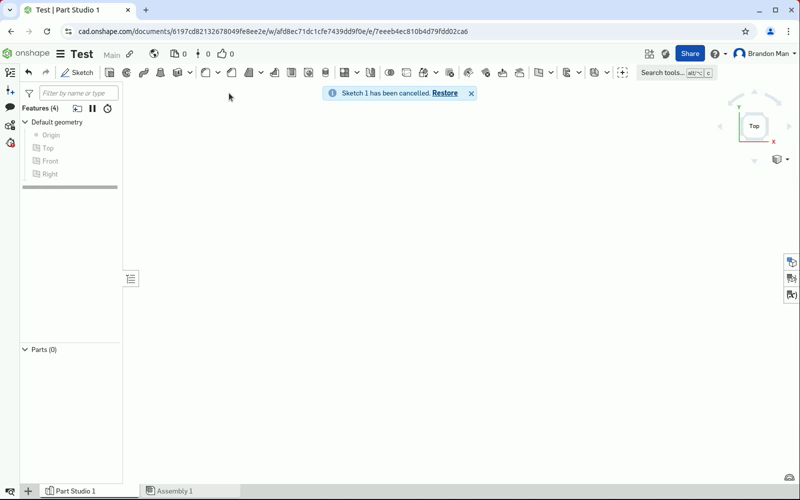
mouse_move(73, 352)
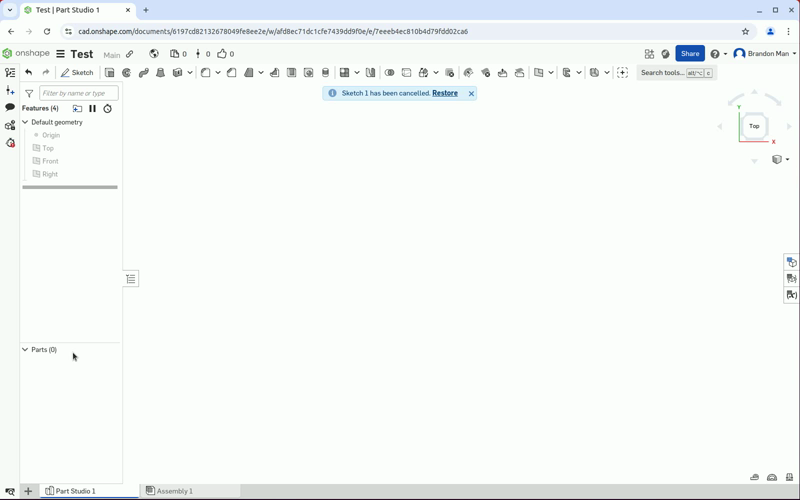
key(y)
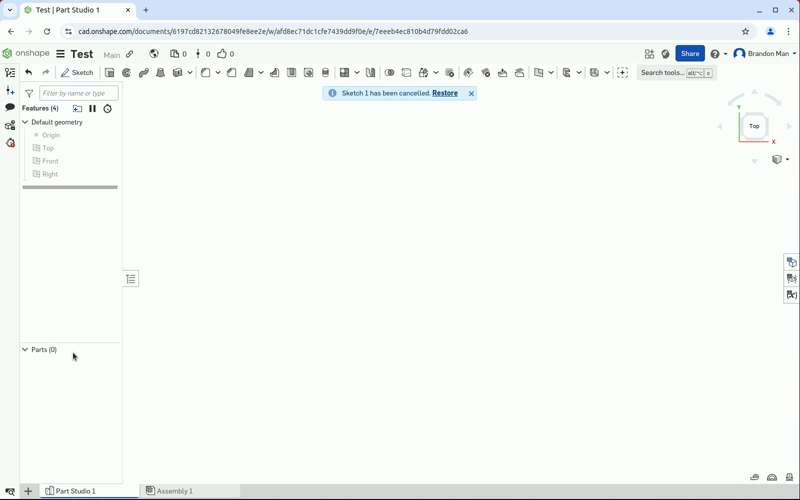
key(shift+p)
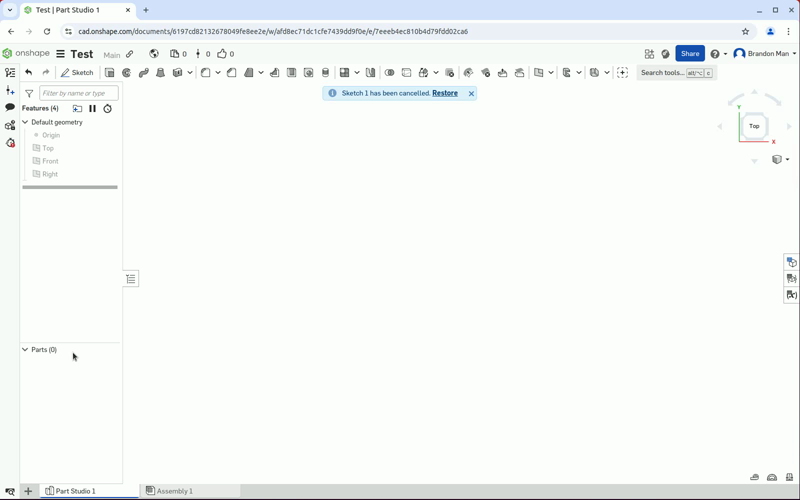
key(space)
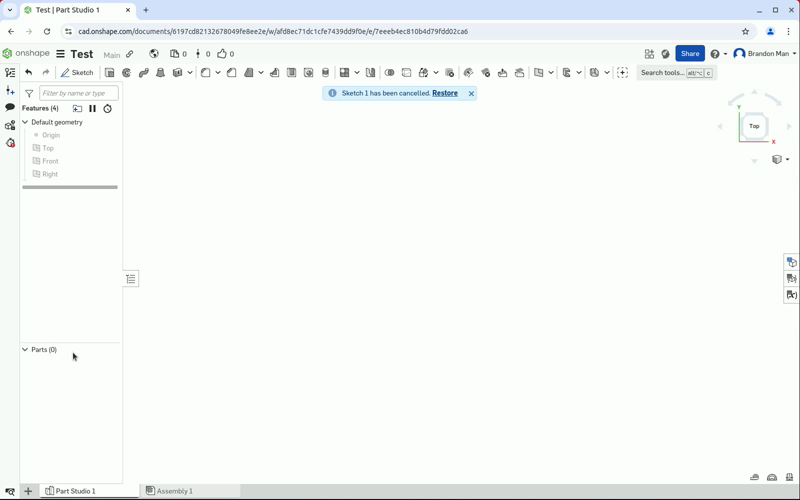
key_down(shift)
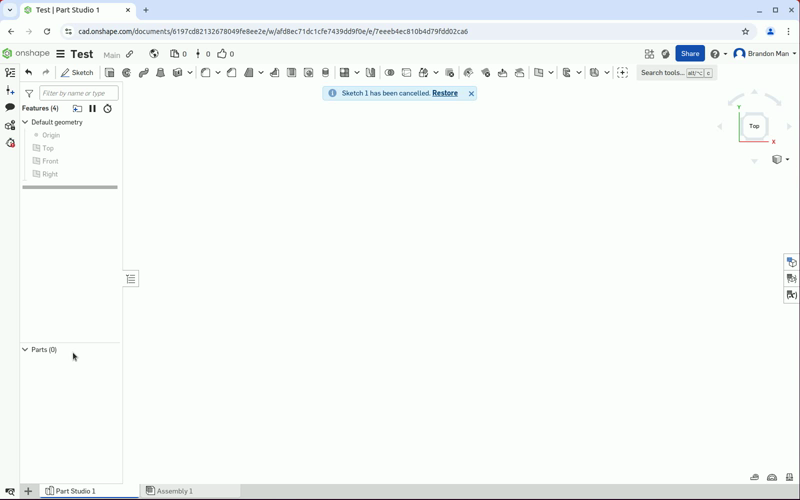
key(up)
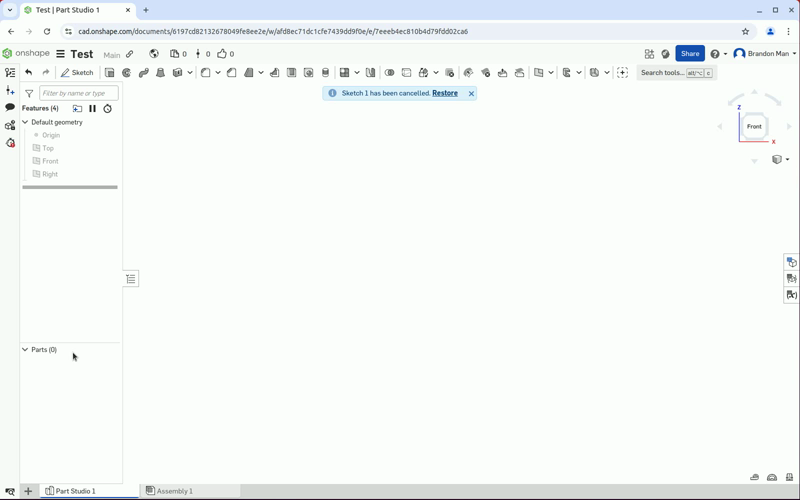
key_up(shift)
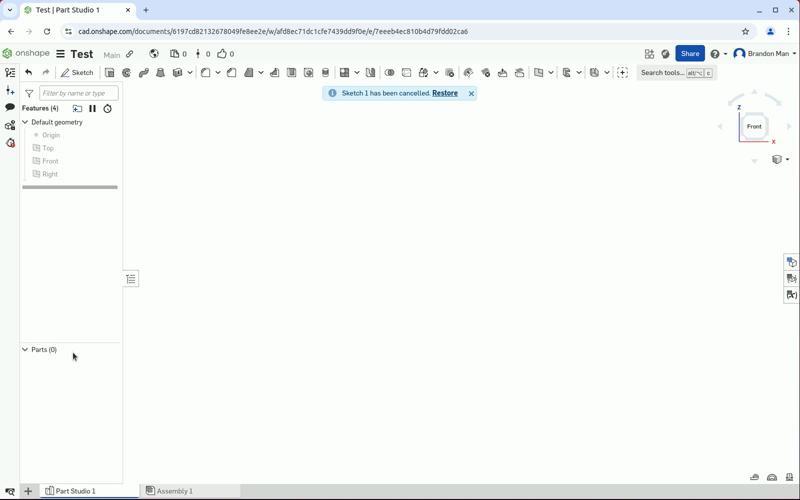
mouse_move(73, 352)
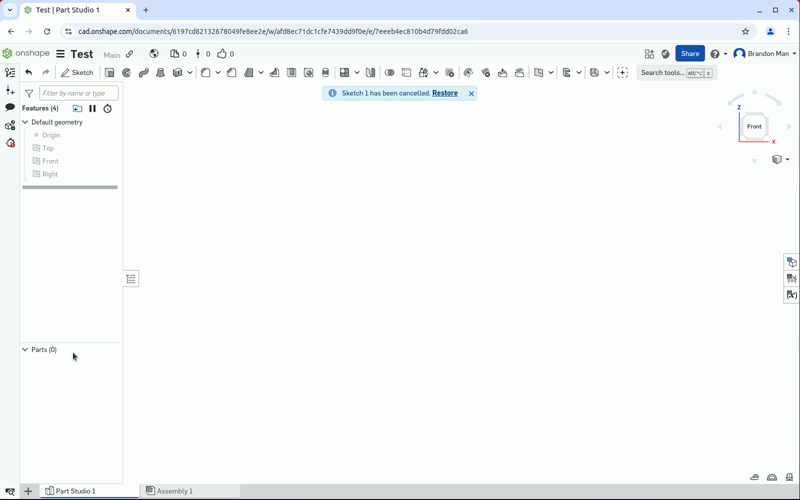
key(shift+y)
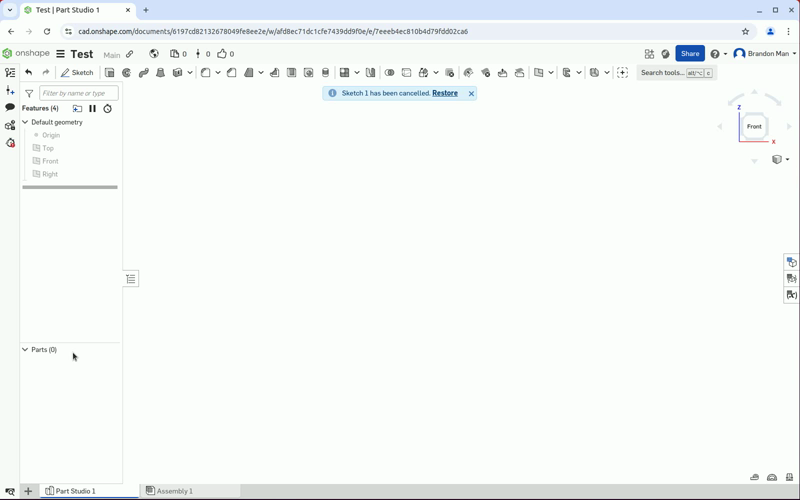
key(shift+s)
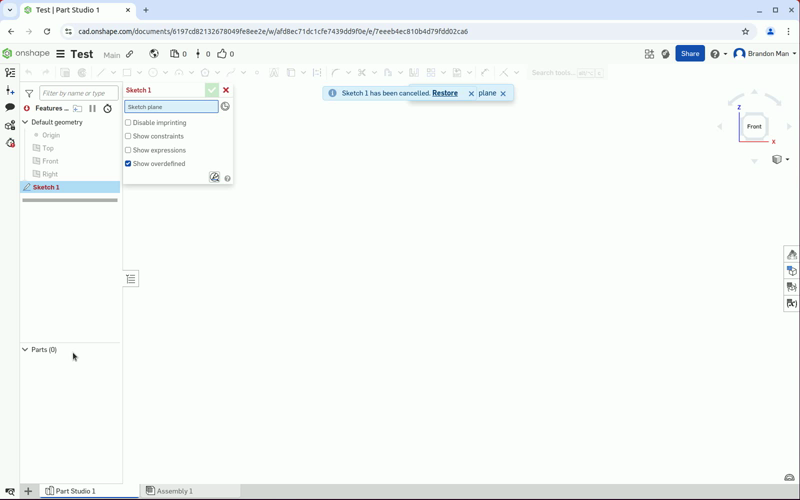
mouse_move(73, 163)
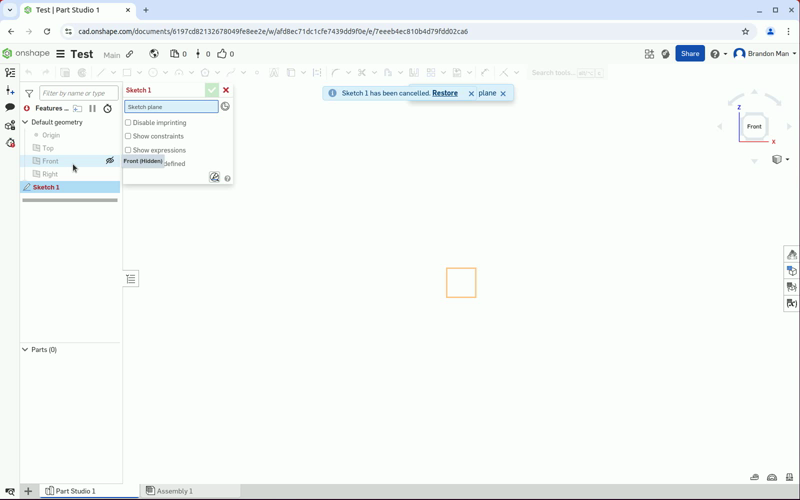
click(73, 163)
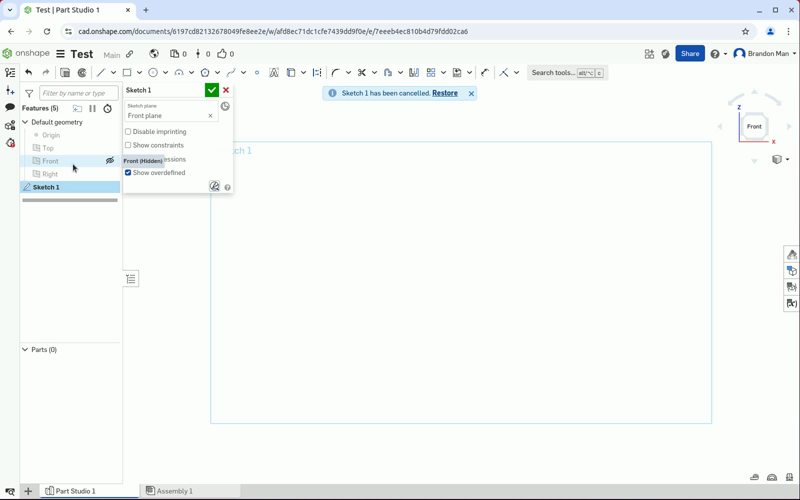
mouse_move(73, 352)
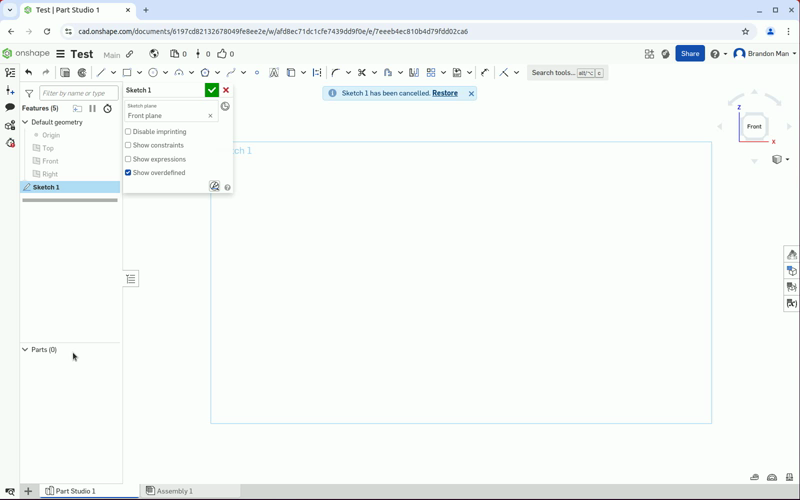
key(y)
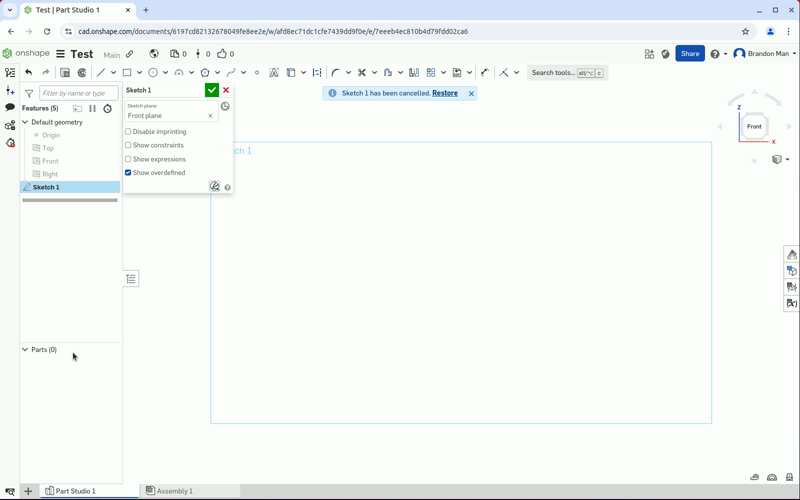
key(l)
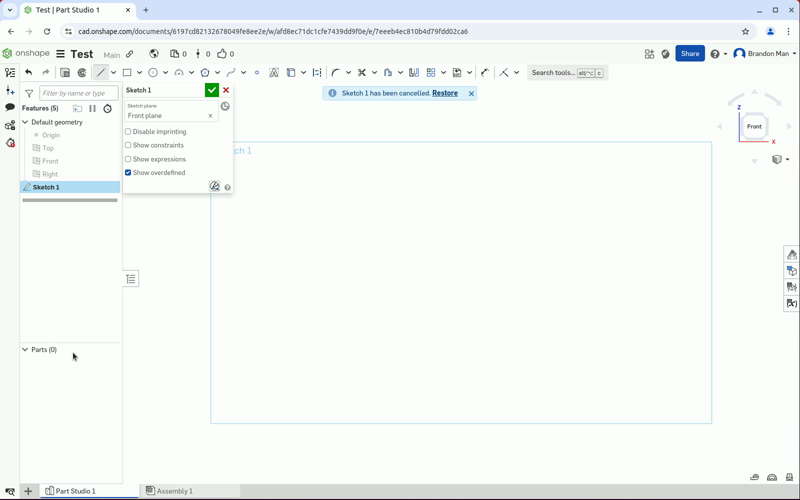
key_down(shift)
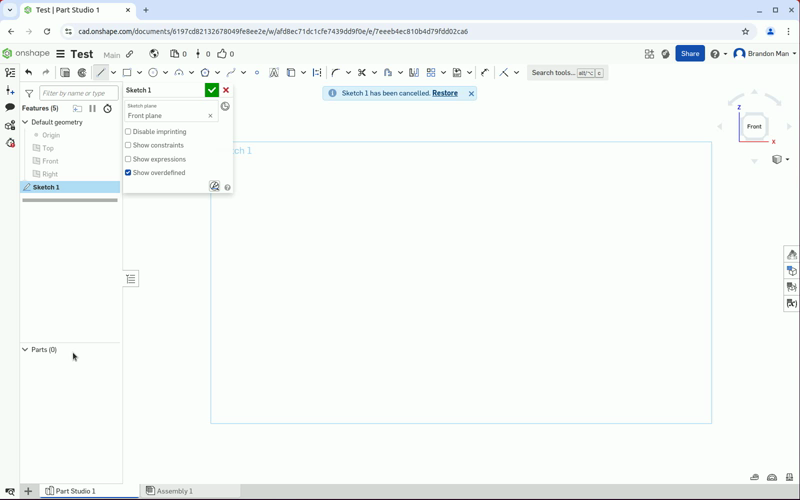
mouse_move(460, 282)
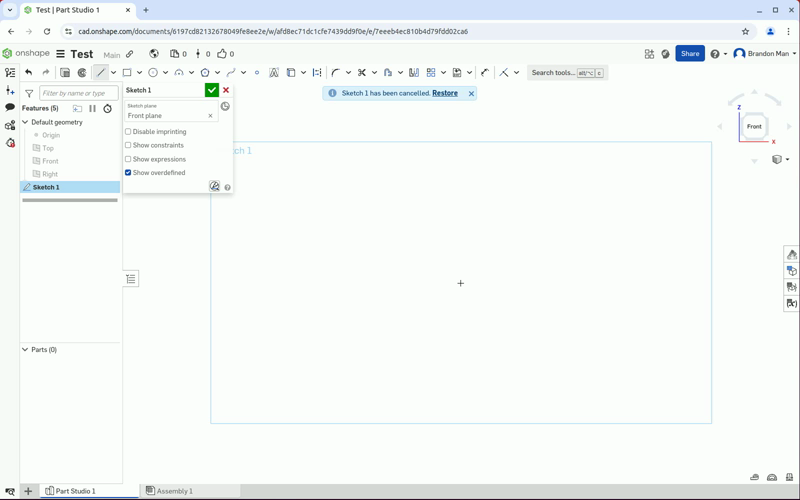
click(460, 282)
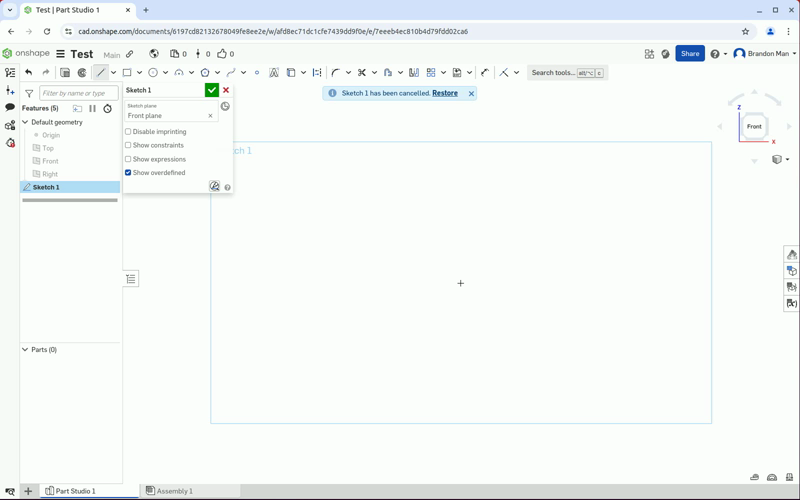
key_up(shift)
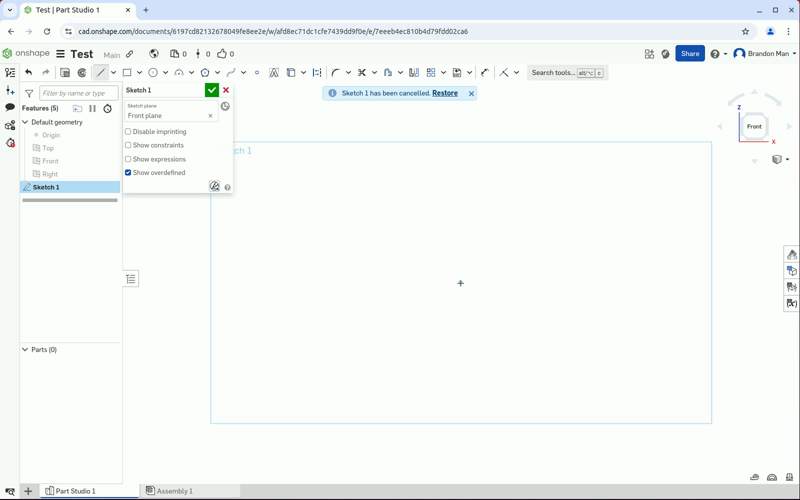
key_down(shift)
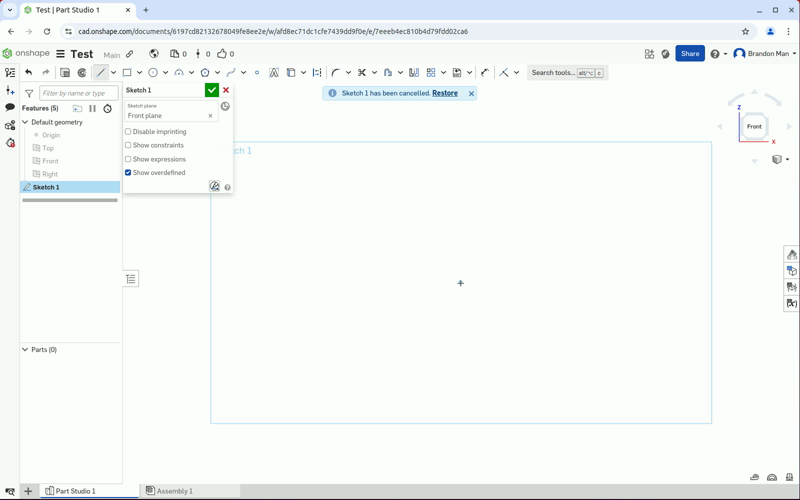
mouse_move(551, 282)
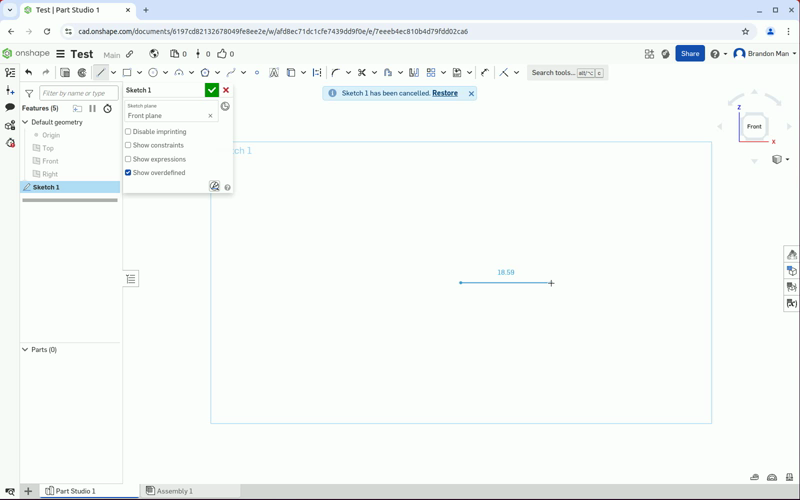
click(551, 282)
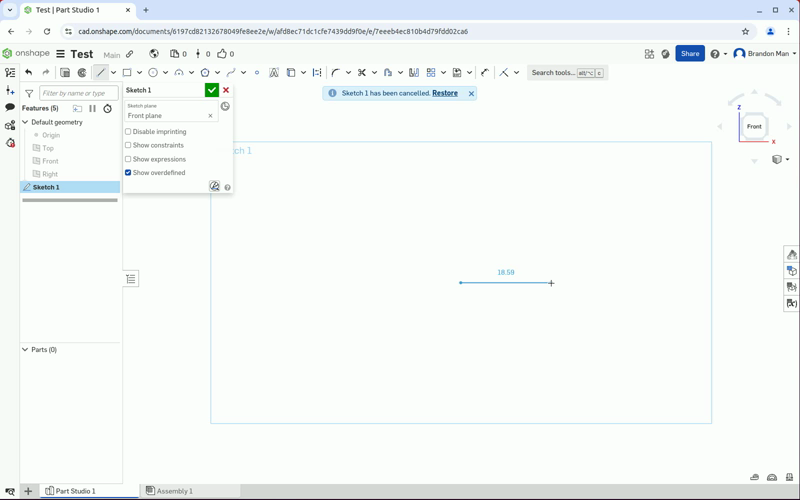
key_up(shift)
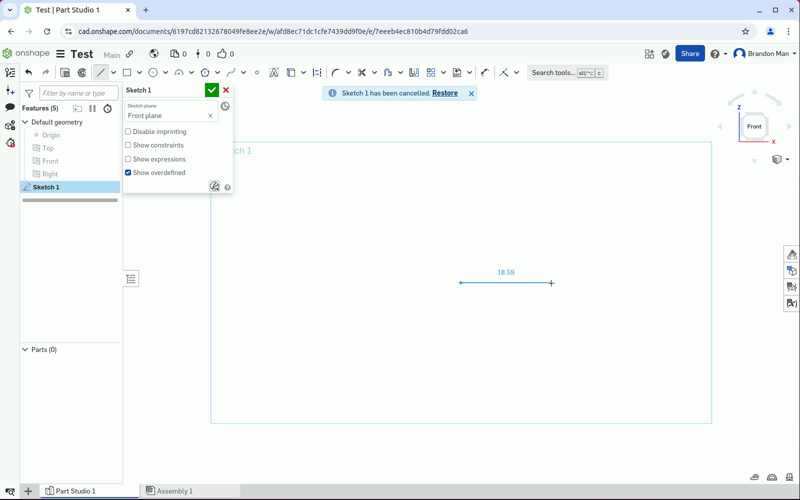
key_down(shift)
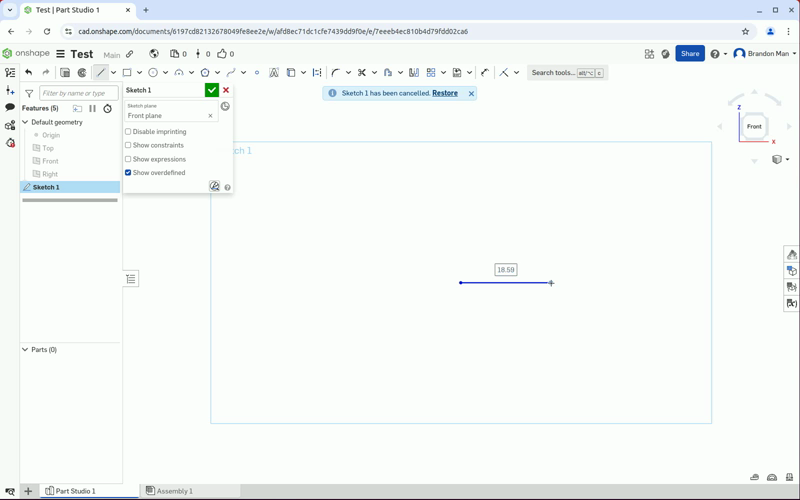
mouse_move(551, 215)
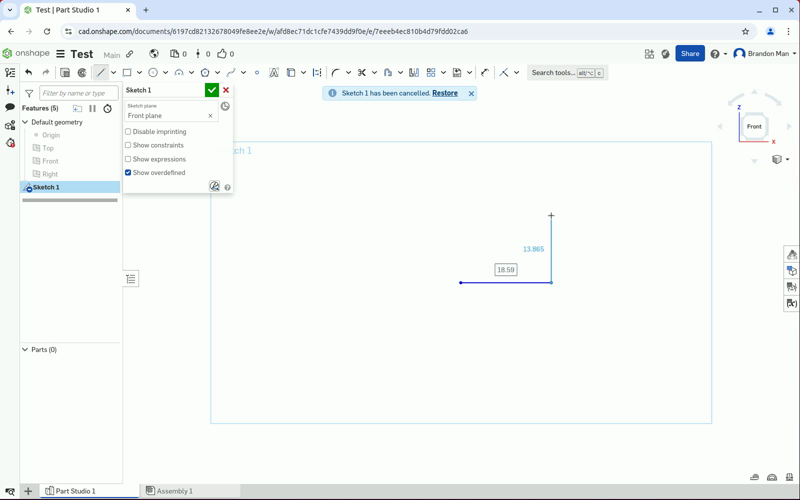
click(551, 215)
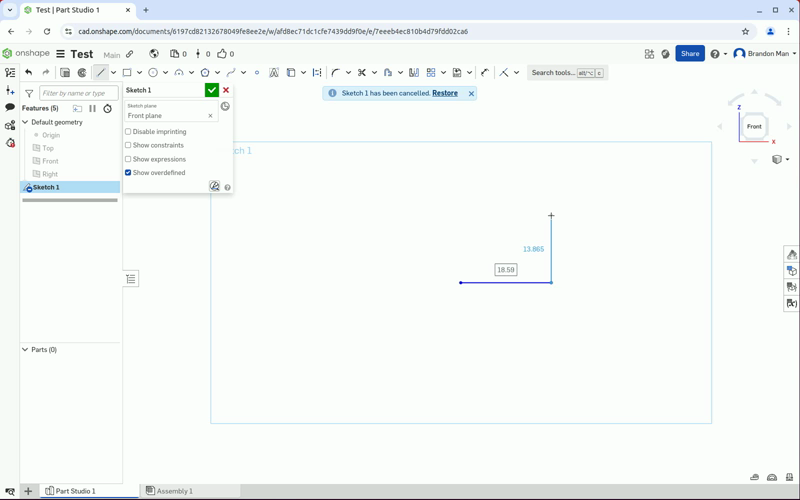
key_up(shift)
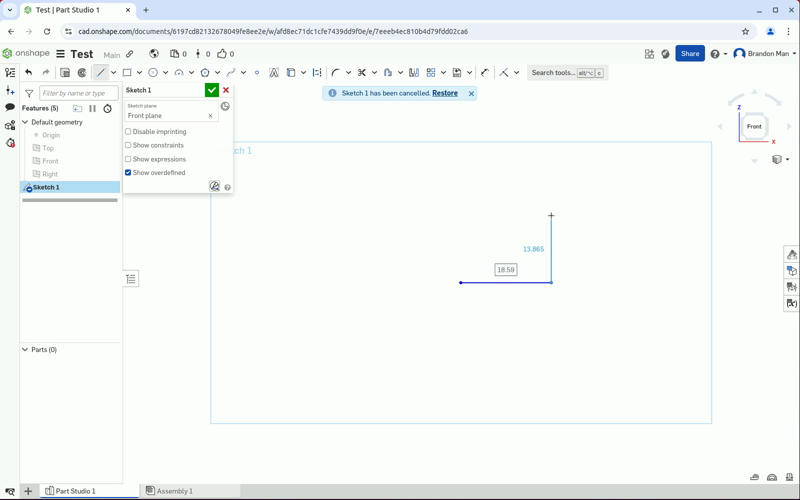
key_down(shift)
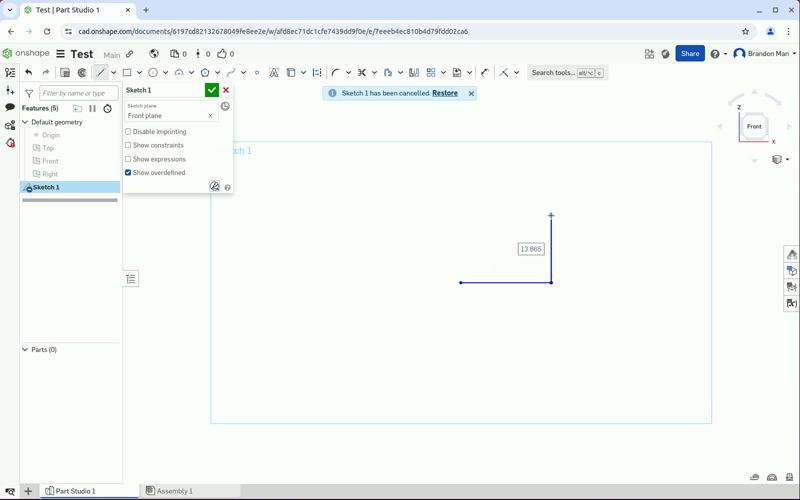
mouse_move(460, 215)
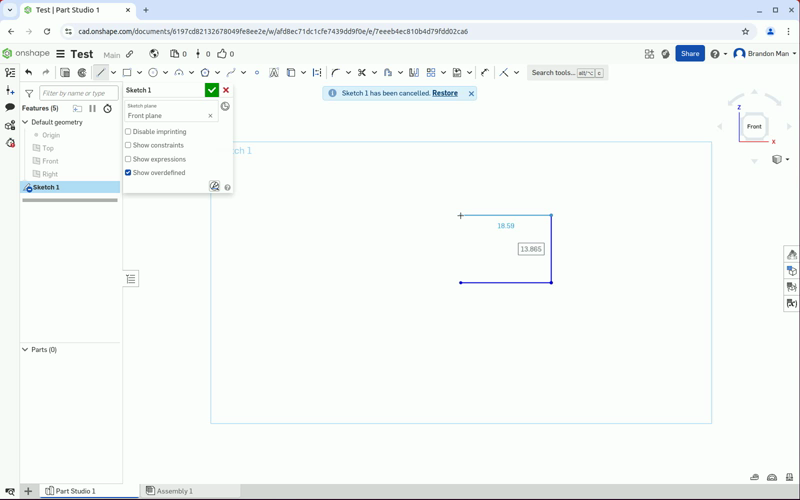
click(460, 215)
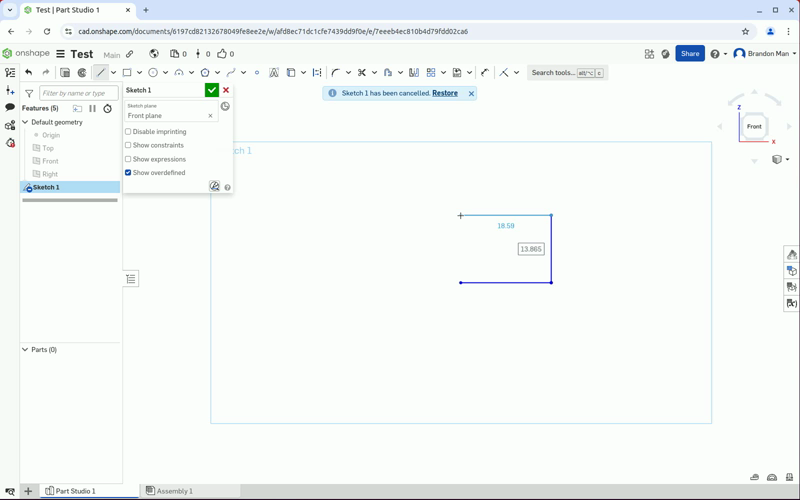
key_up(shift)
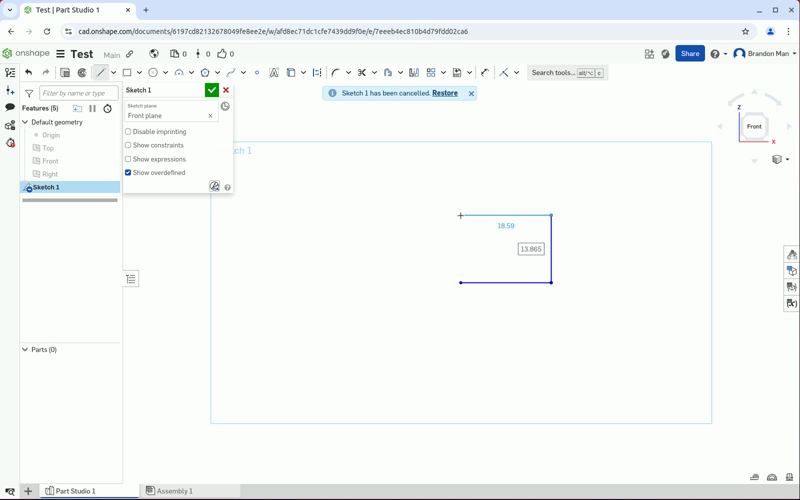
key_down(shift)
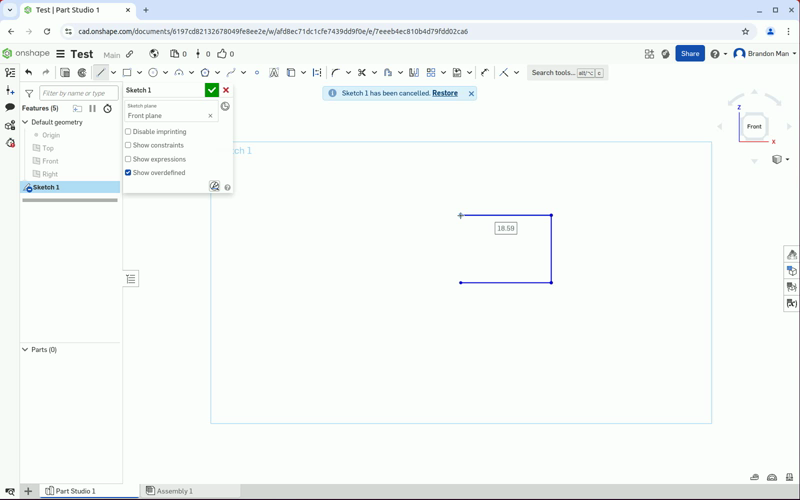
mouse_move(460, 282)
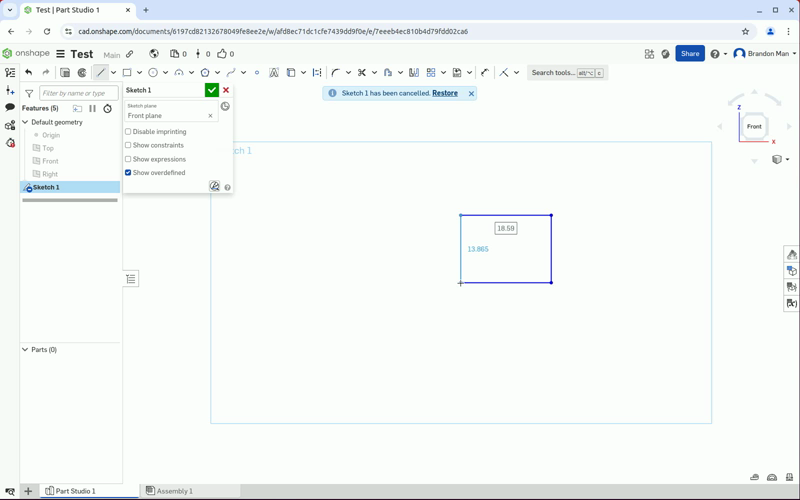
key_up(shift)
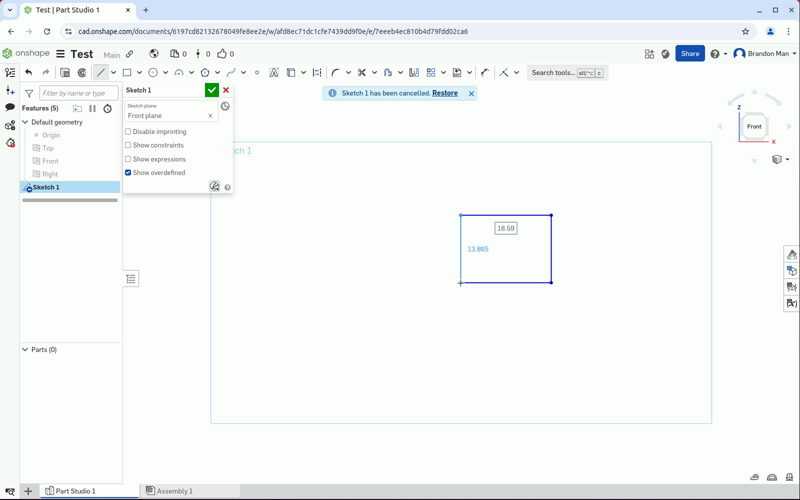
click(460, 282)
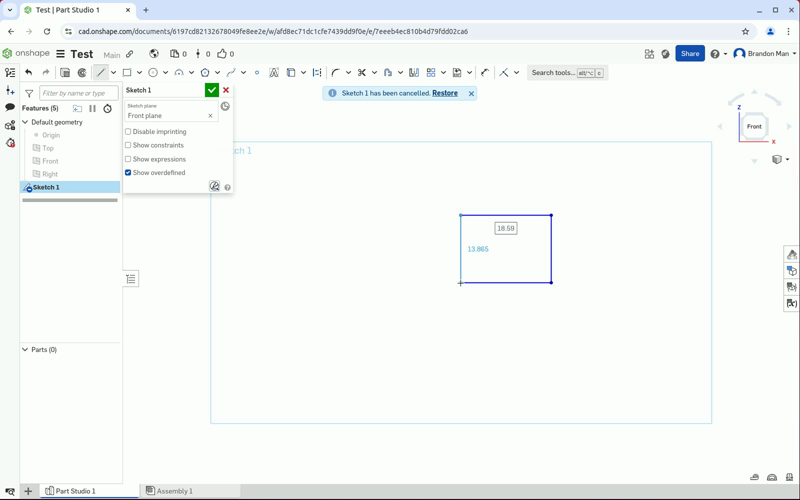
key(esc)
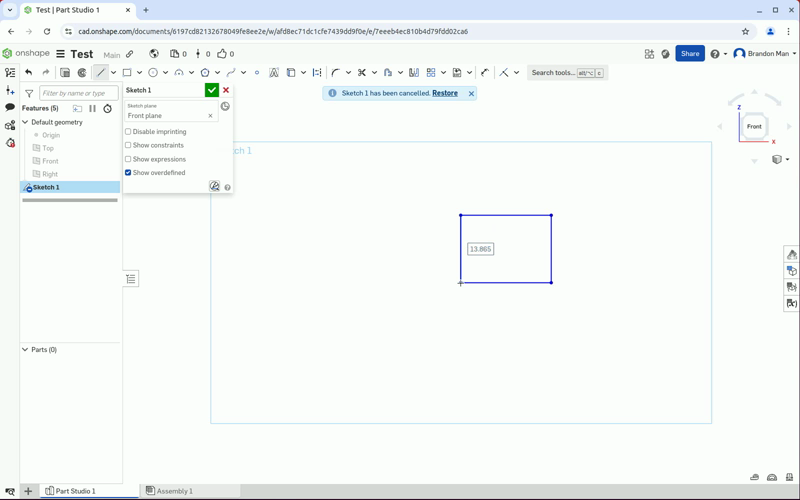
mouse_move(498, 240)
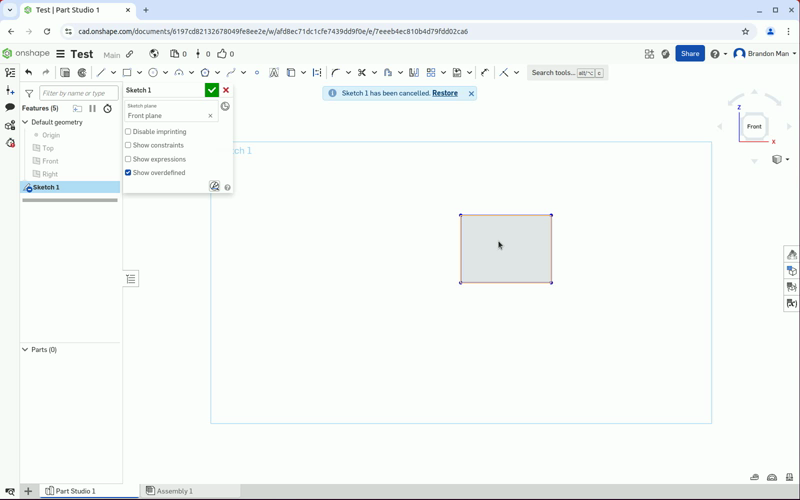
click(498, 240)
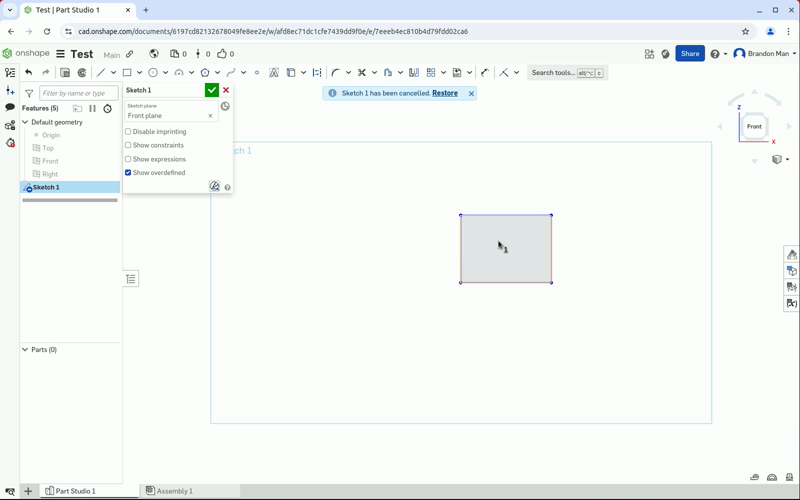
mouse_move(73, 352)
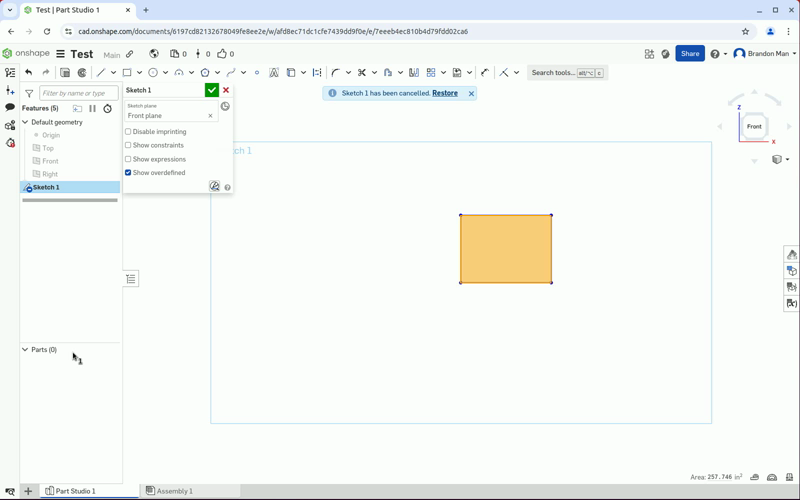
key(shift+y)
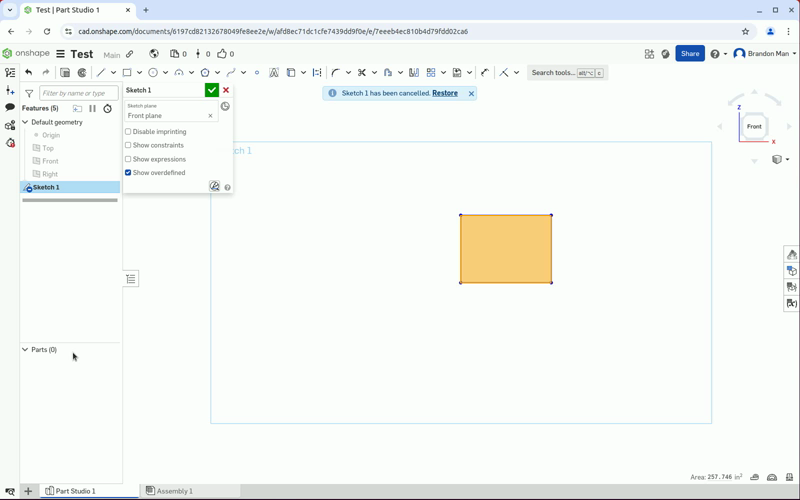
key(shift+e)
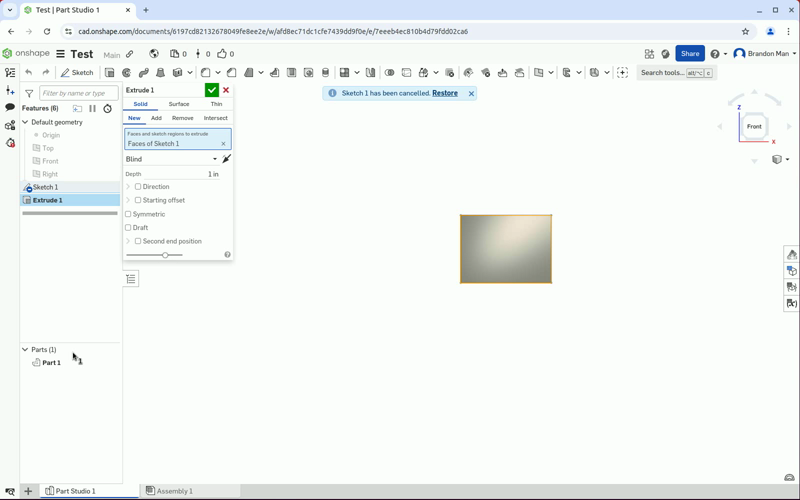
mouse_move(143, 106)
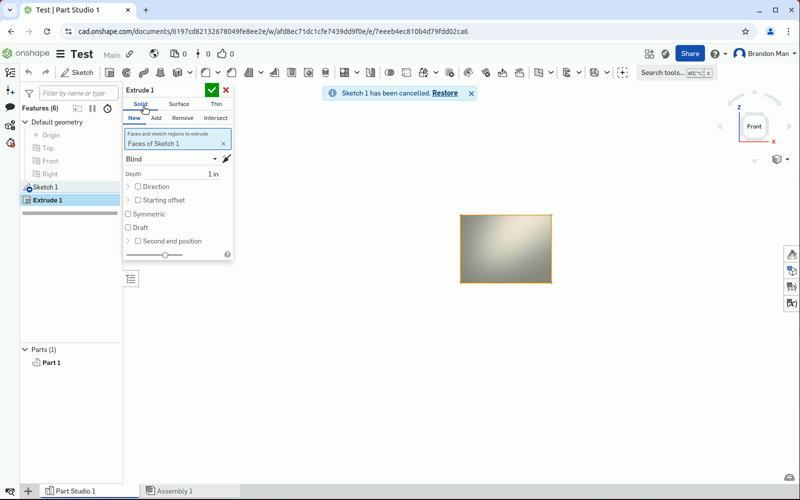
click(143, 106)
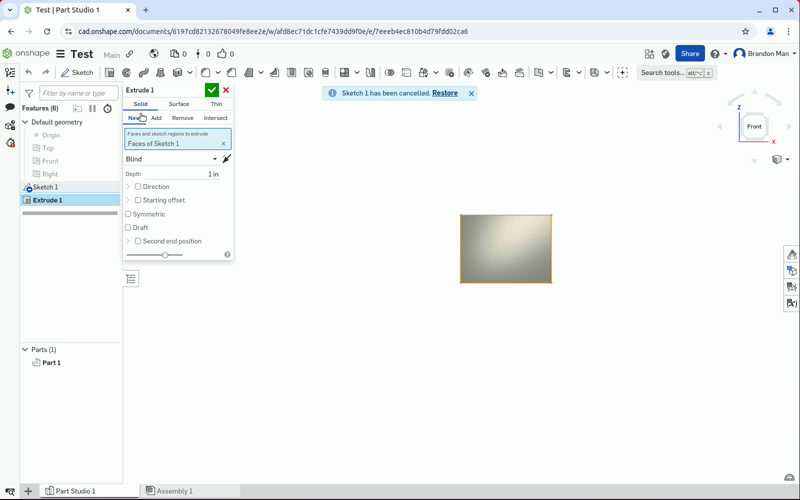
mouse_move(137, 120)
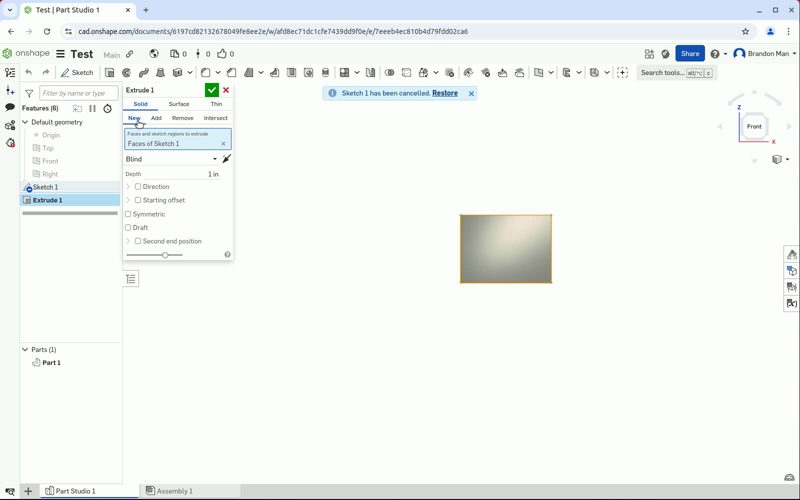
click(137, 120)
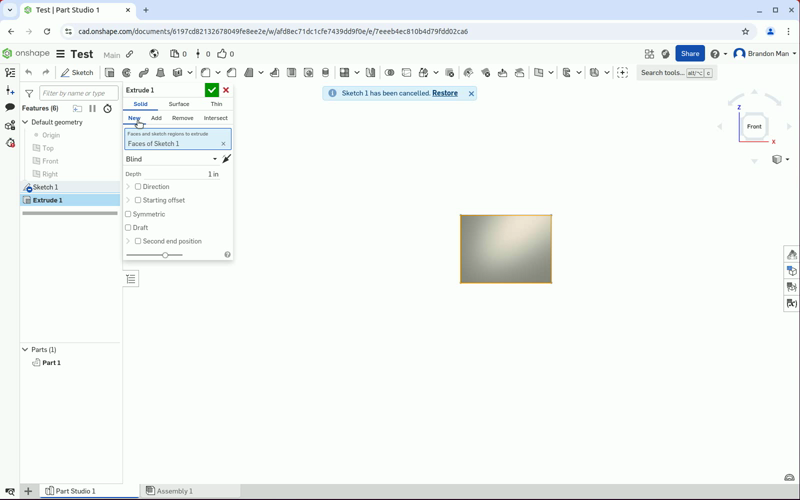
key(tab, 4)
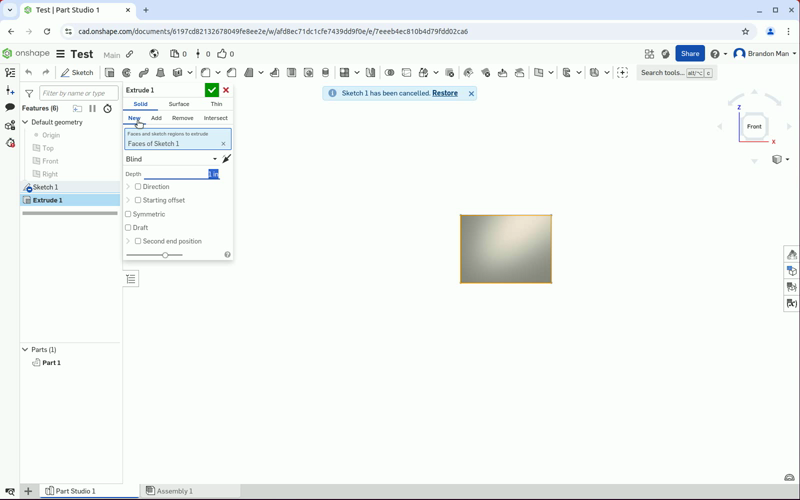
text(23.108)
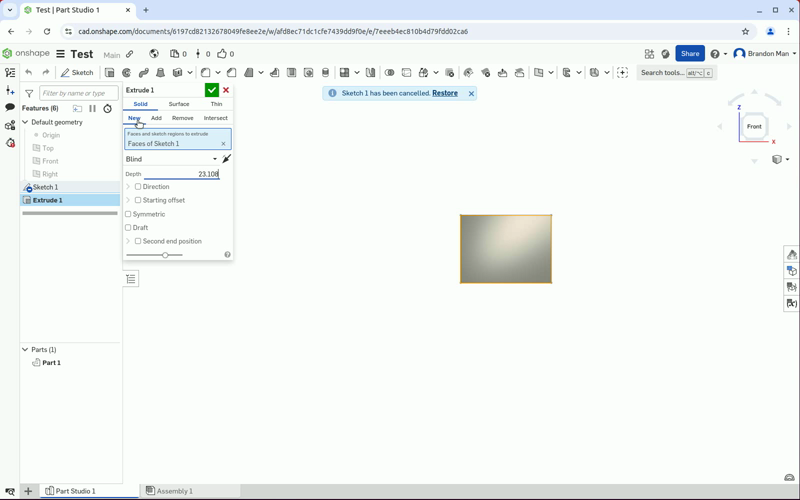
key(enter)
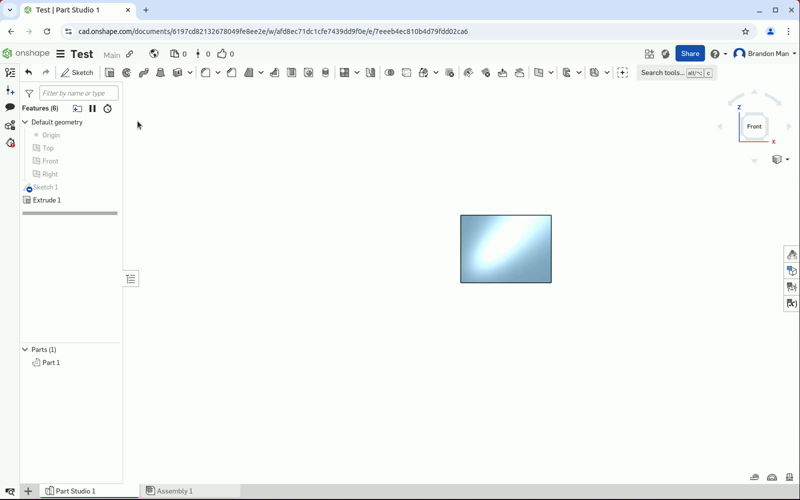
key(shift+h)
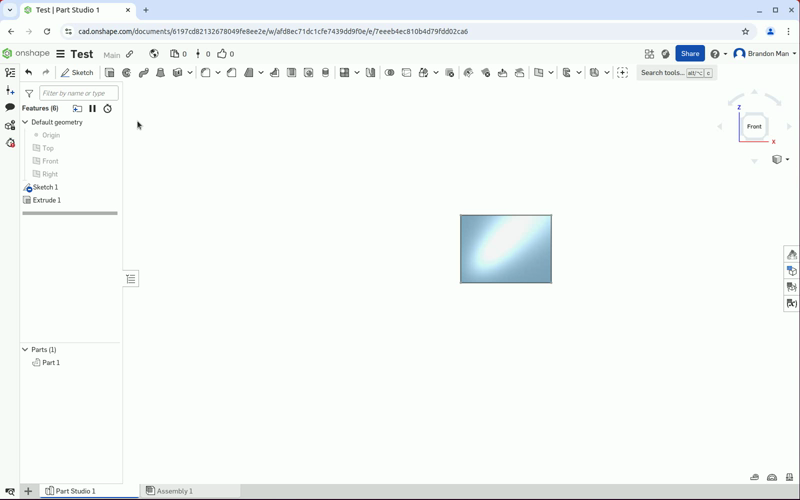
key(shift+h)
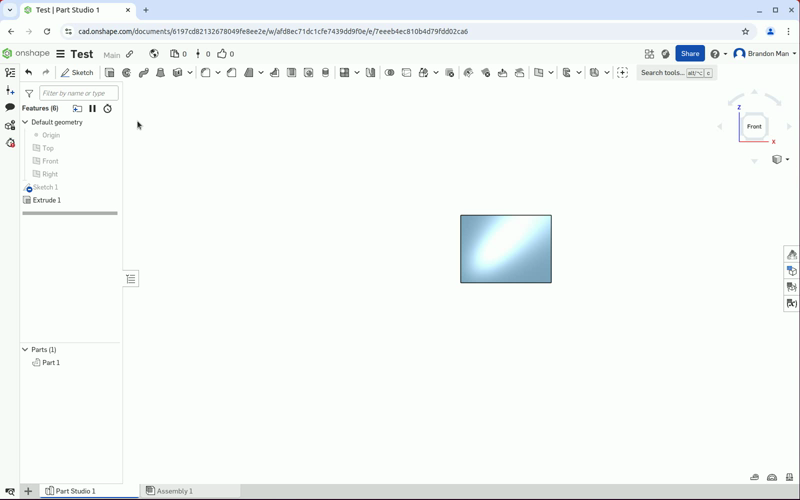
mouse_move(73, 189)
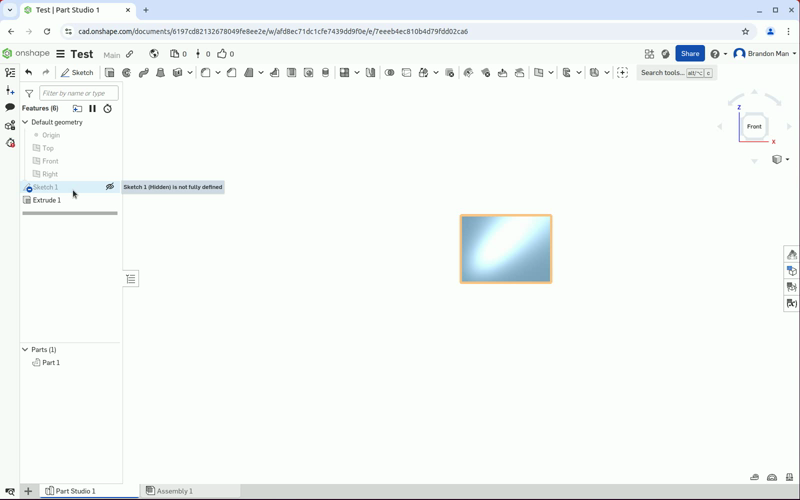
click(73, 189)
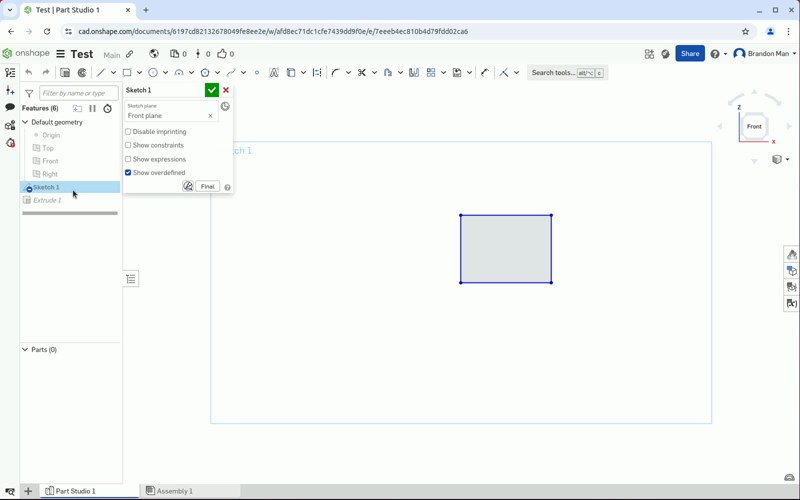
mouse_move(229, 92)
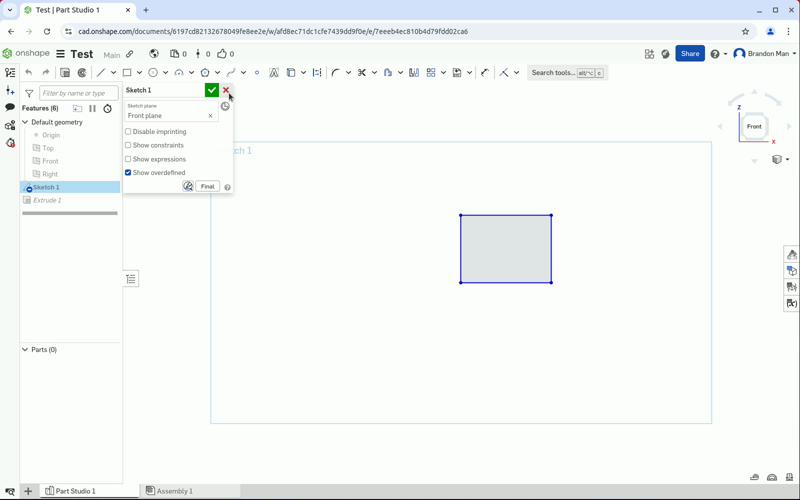
click(229, 92)
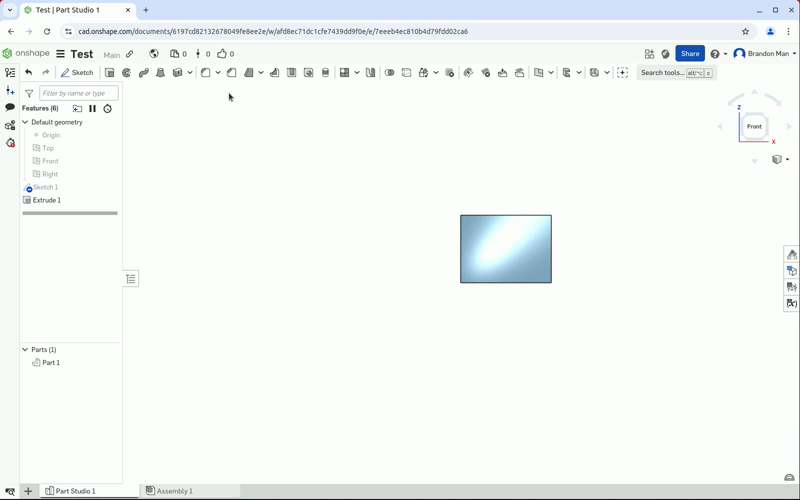
mouse_move(73, 352)
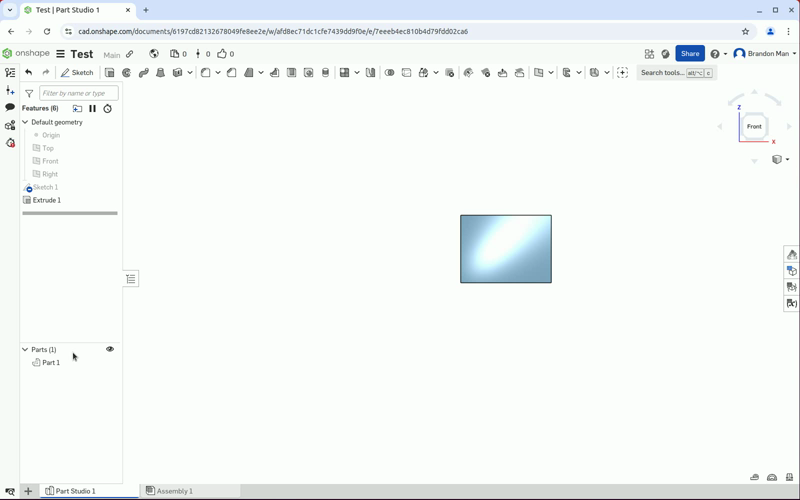
key(y)
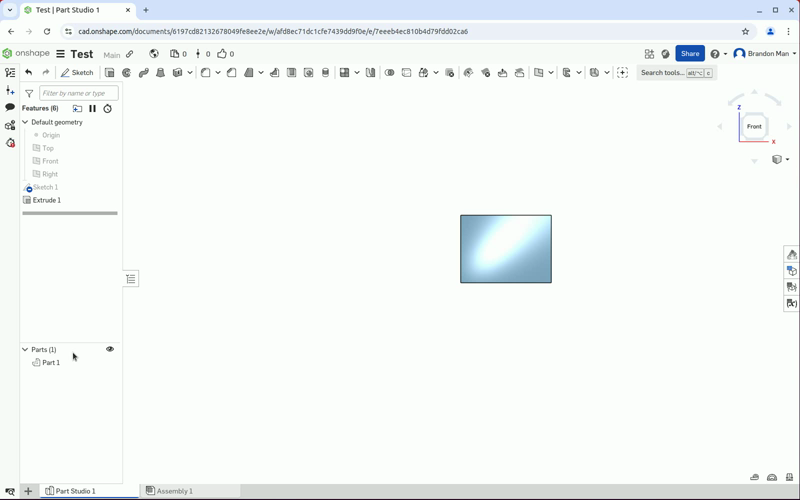
key(shift+p)
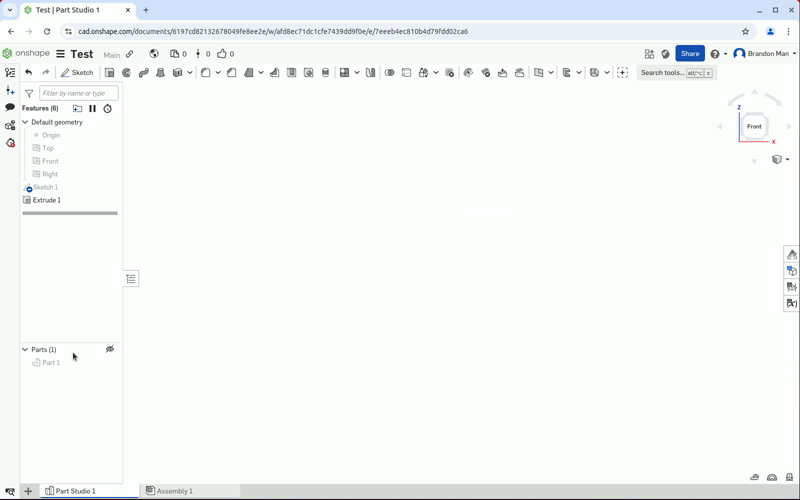
key(space)
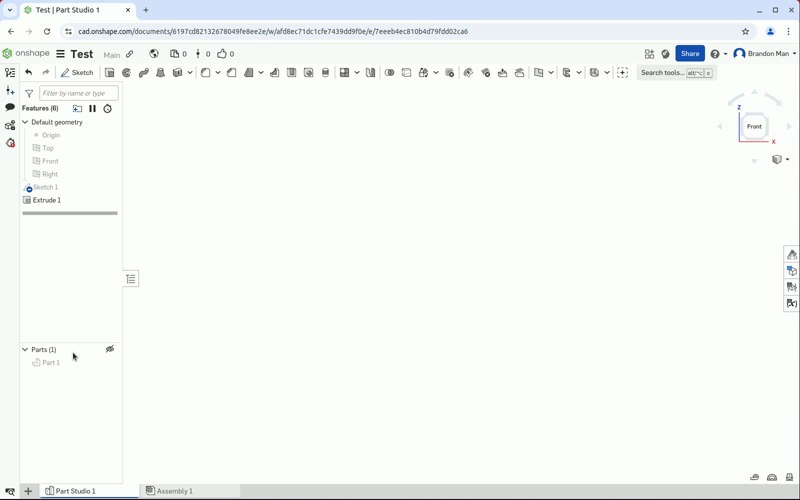
key_down(shift)
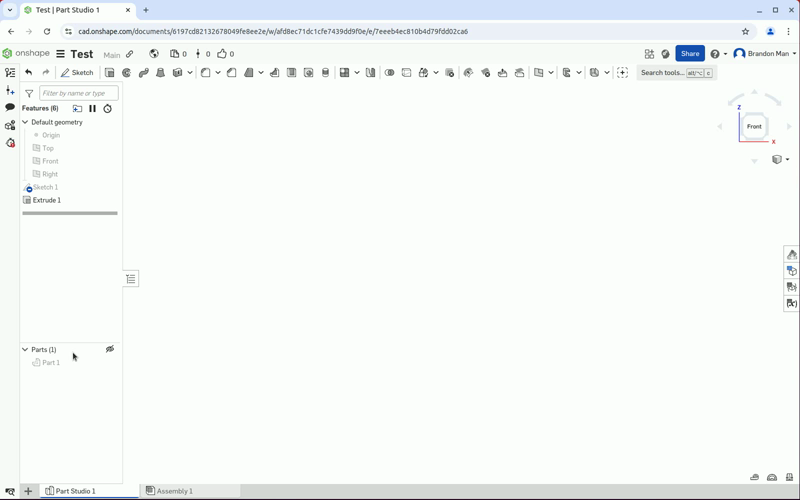
key(down)
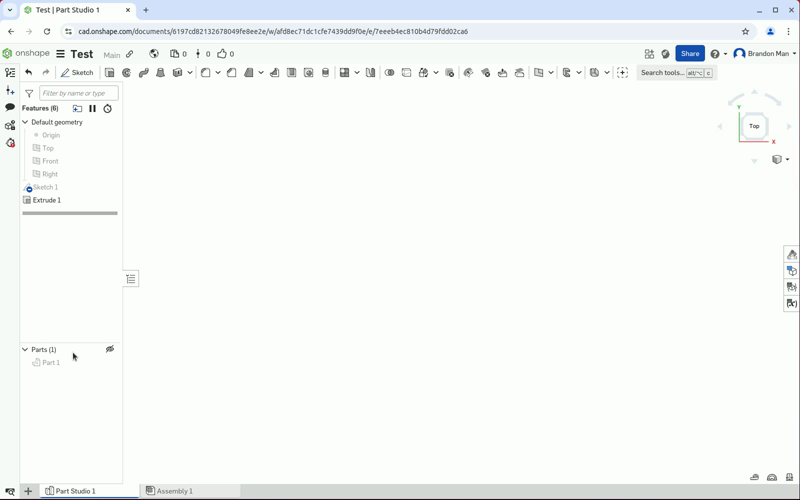
key_up(shift)
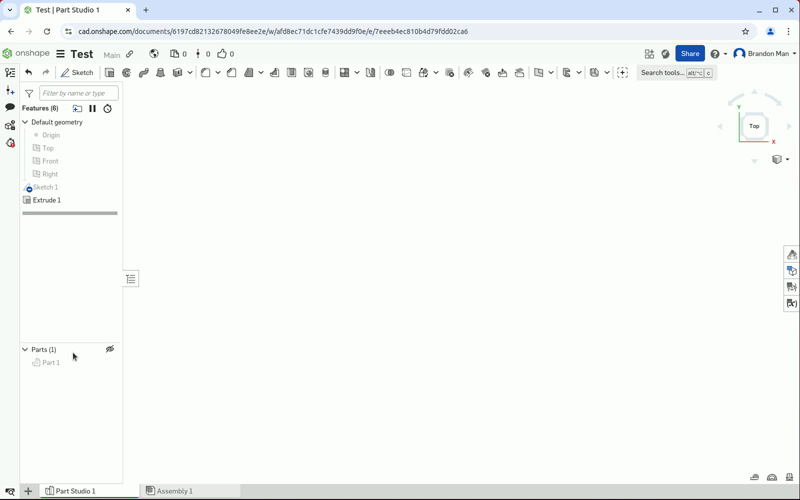
mouse_move(73, 352)
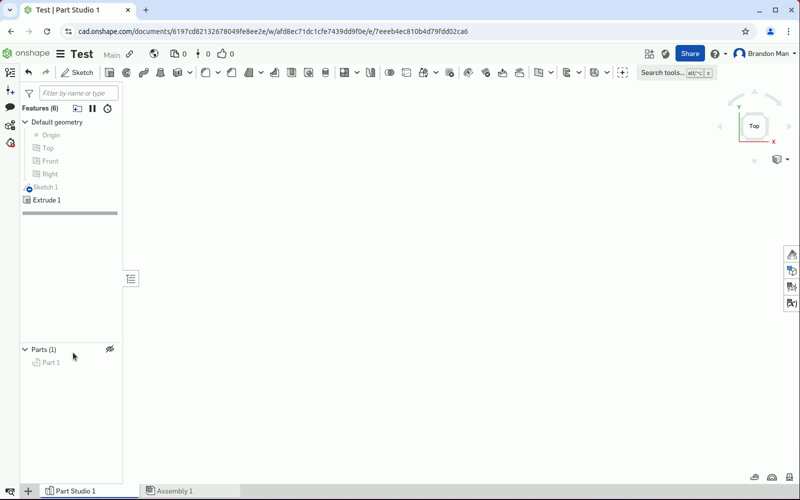
key(shift+y)
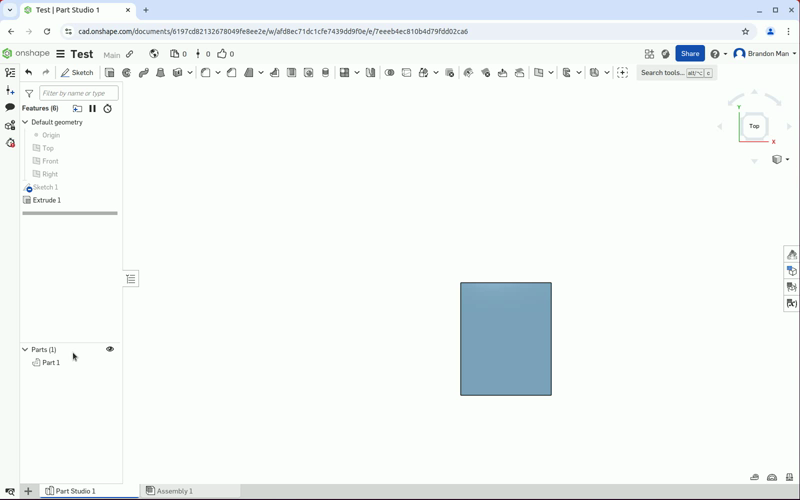
mouse_move(541, 75)
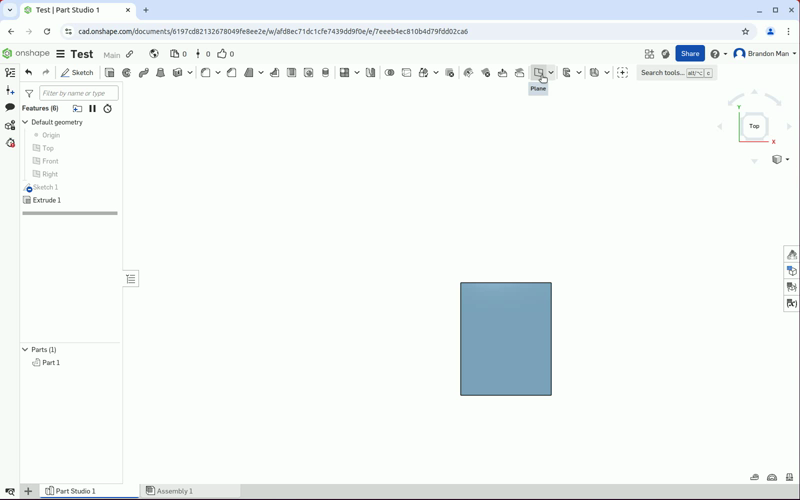
click(541, 75)
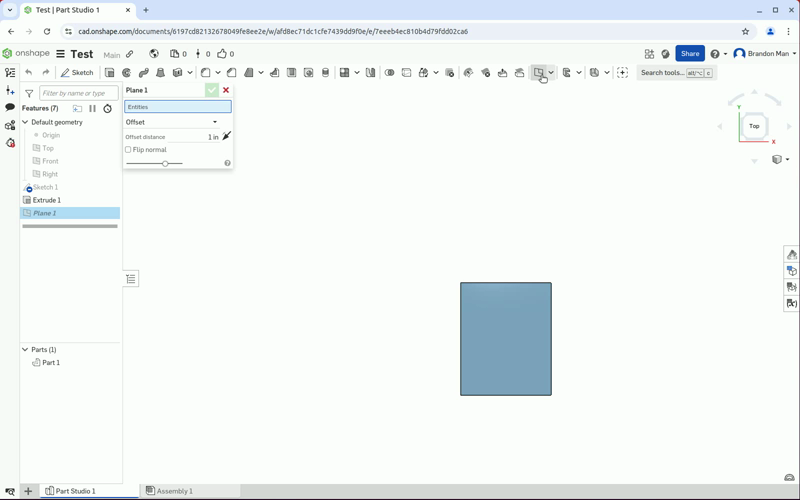
mouse_move(73, 150)
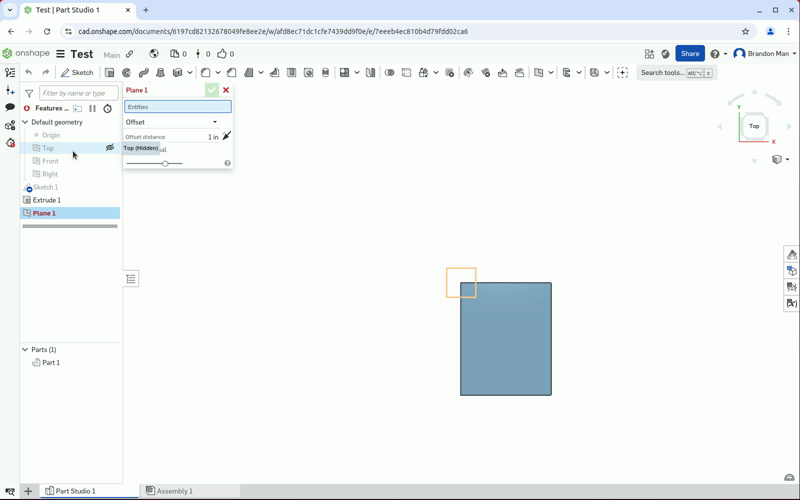
click(73, 150)
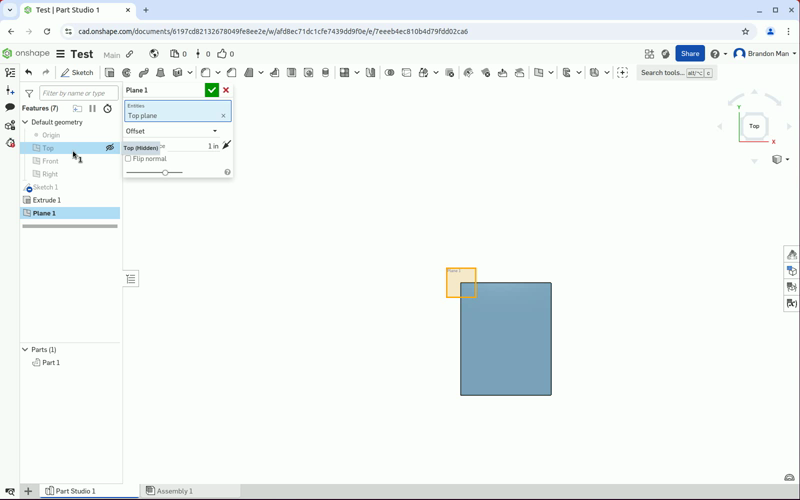
key(tab, 2)
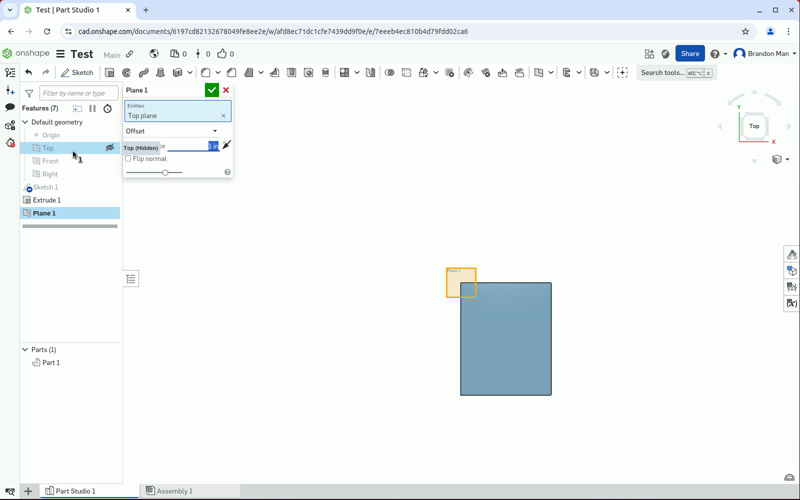
text(13.957)
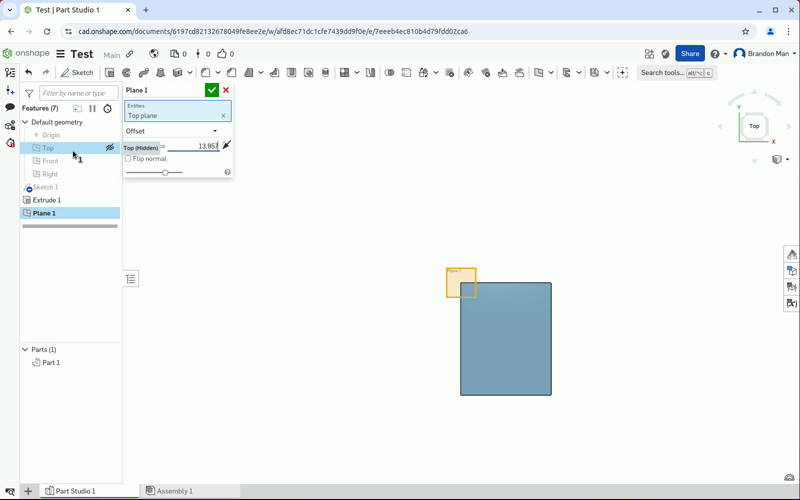
key(enter, 2)
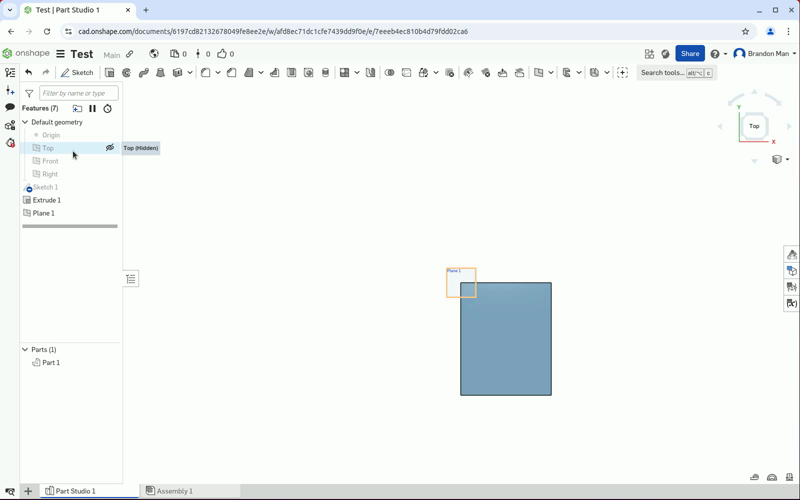
key(shift+s)
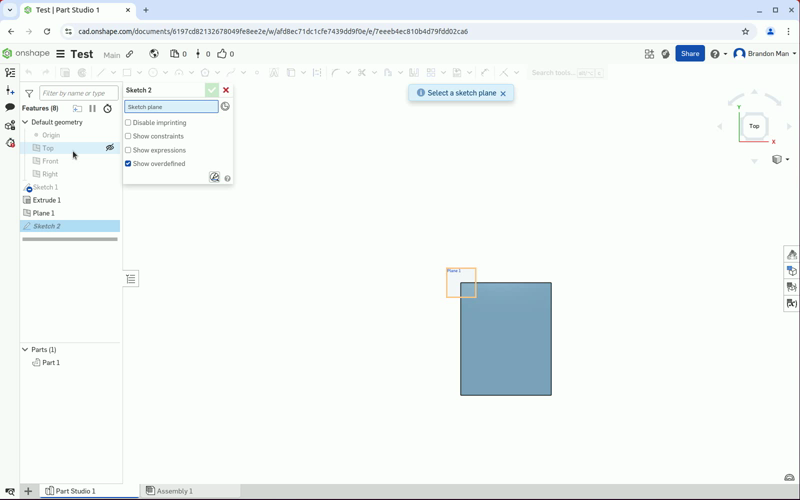
mouse_move(73, 215)
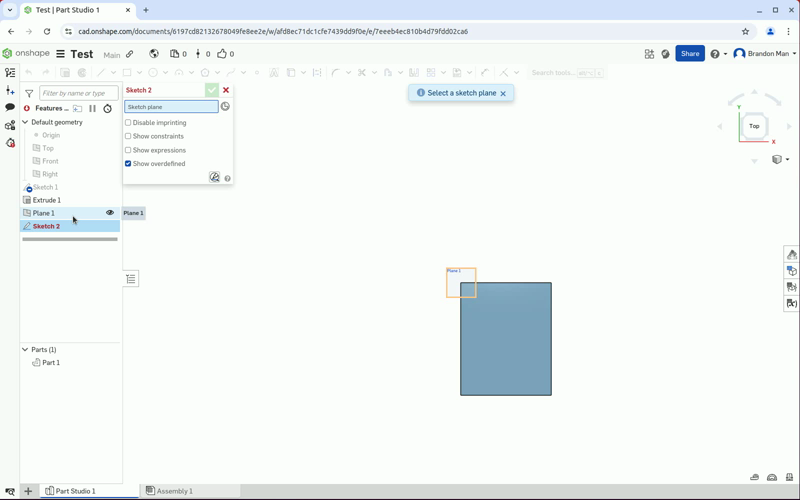
click(73, 215)
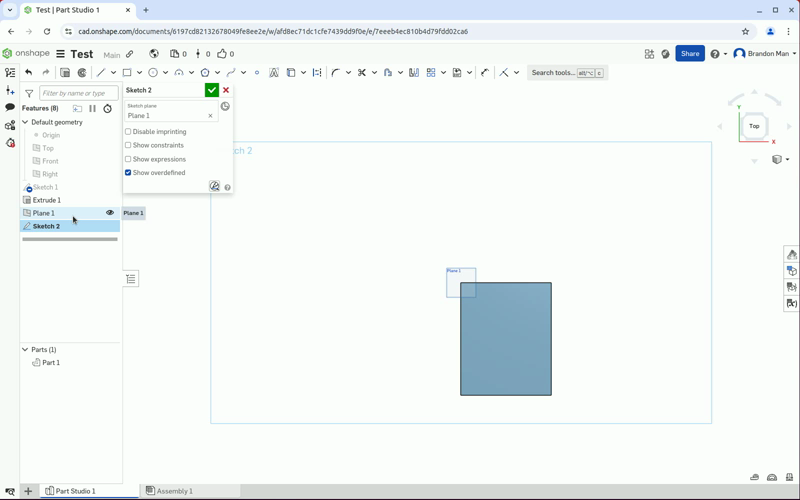
mouse_move(73, 352)
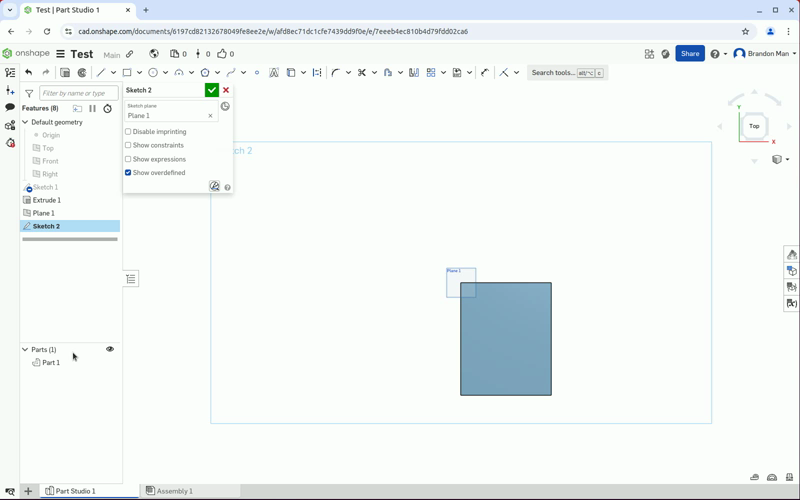
key(y)
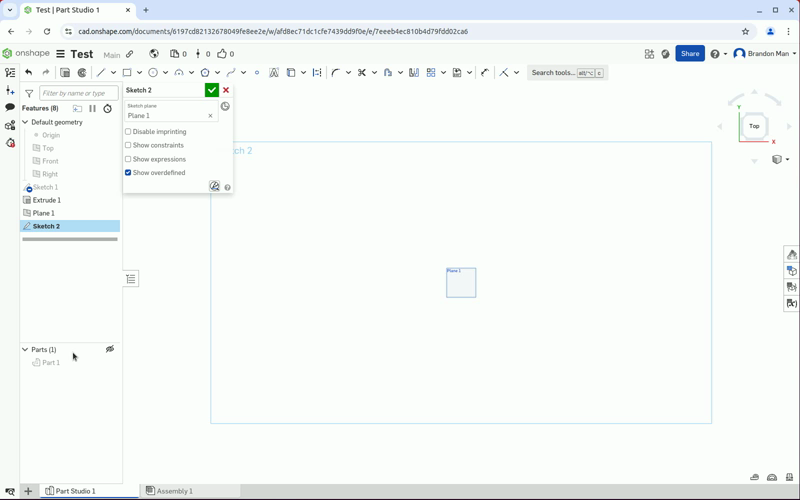
key(c)
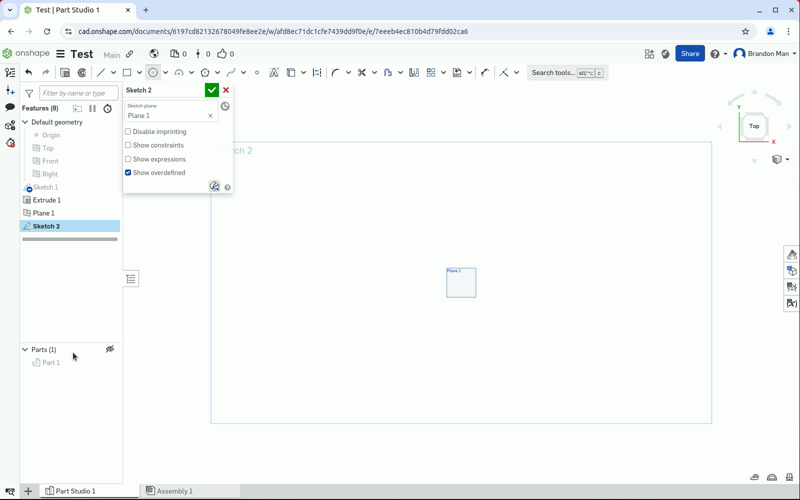
key_down(shift)
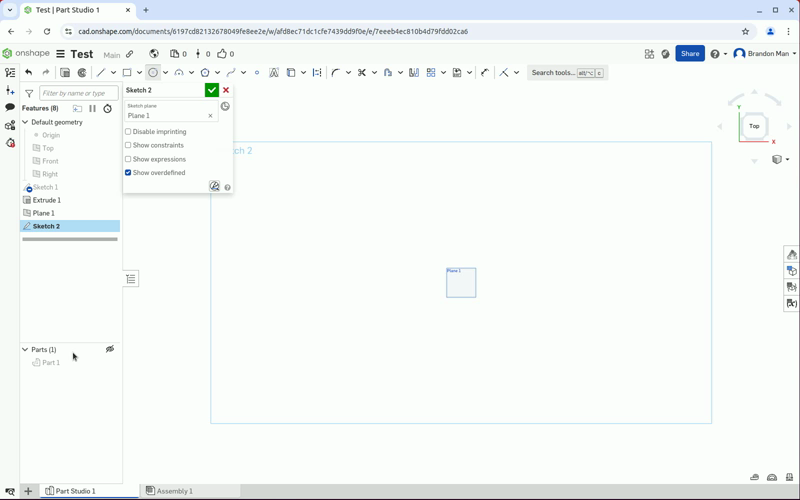
mouse_move(507, 339)
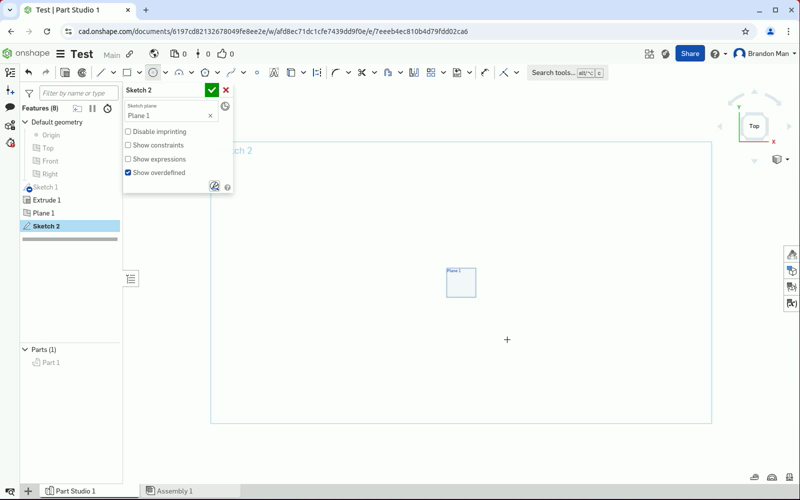
click(507, 339)
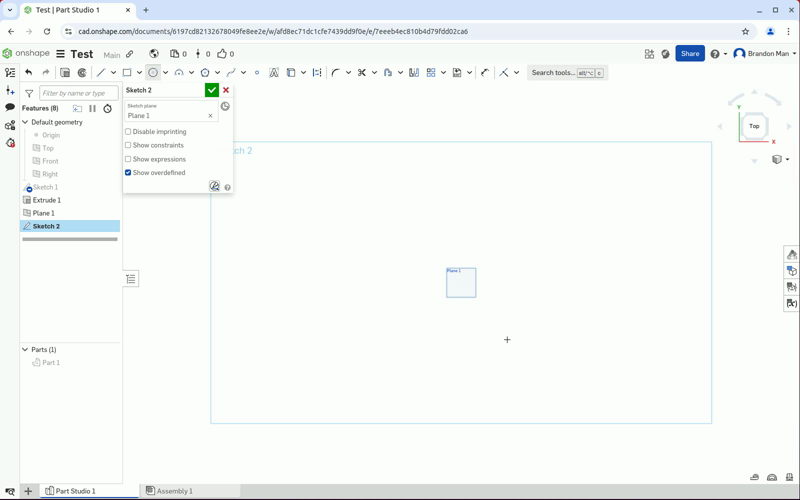
key_up(shift)
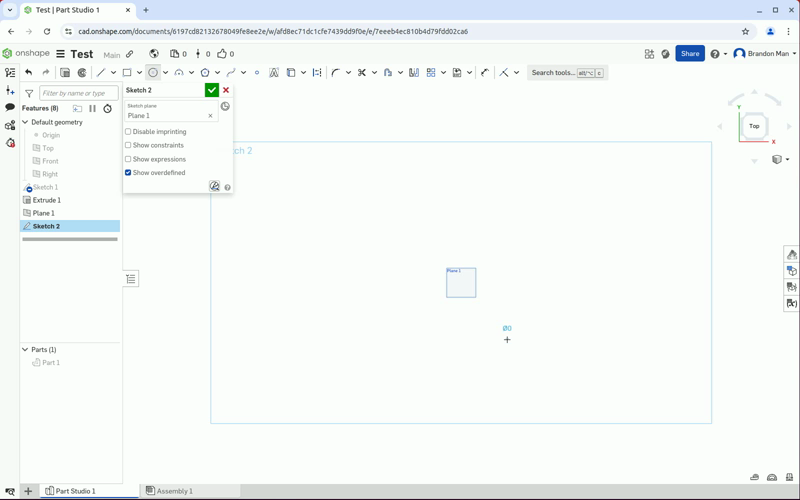
mouse_move(535, 339)
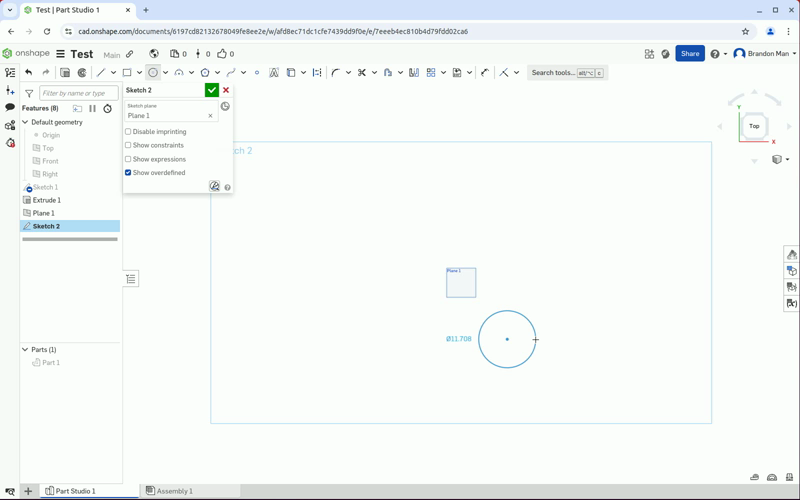
click(535, 339)
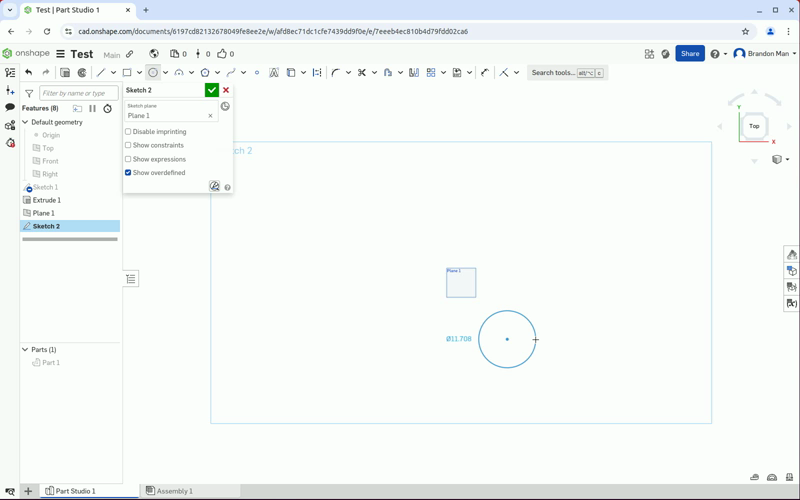
key(esc)
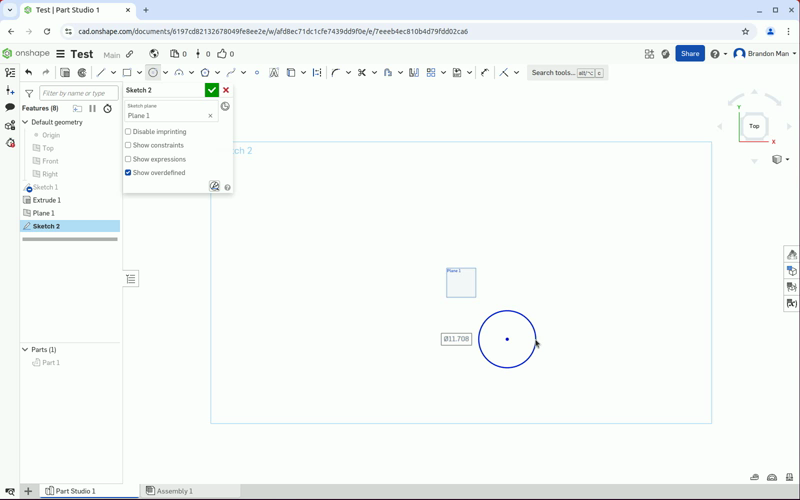
mouse_move(511, 324)
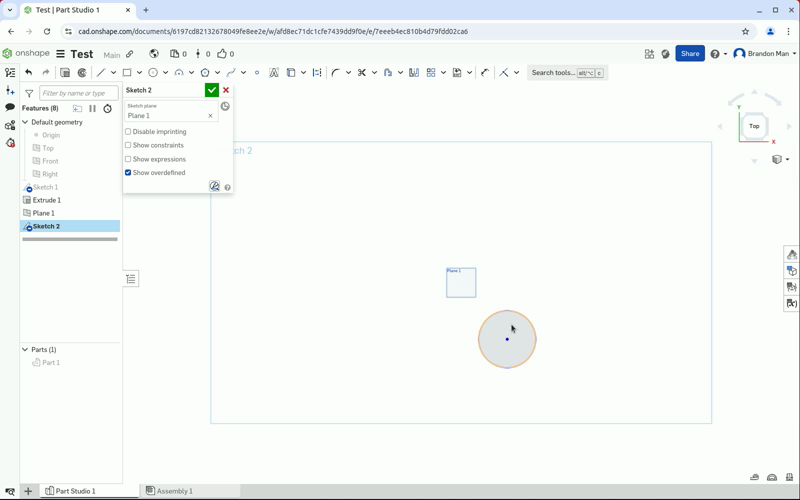
click(511, 324)
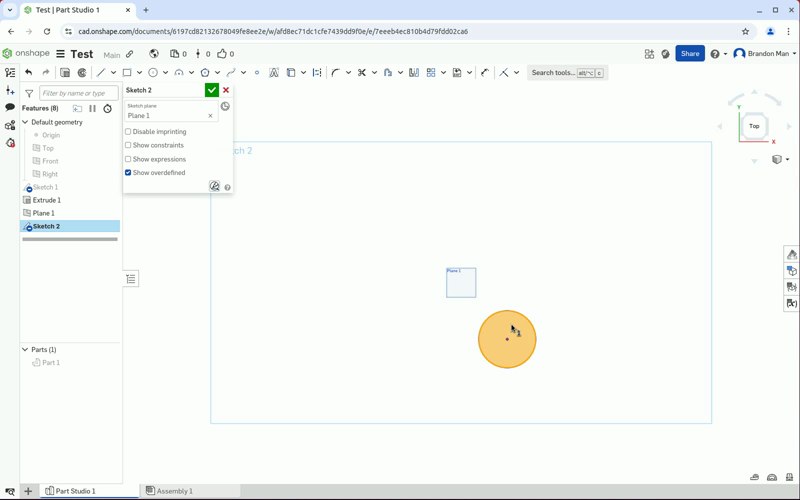
mouse_move(73, 352)
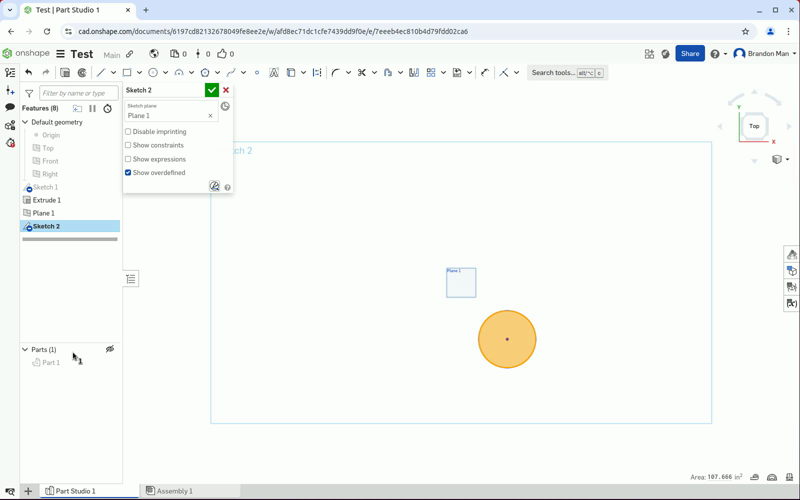
key(shift+y)
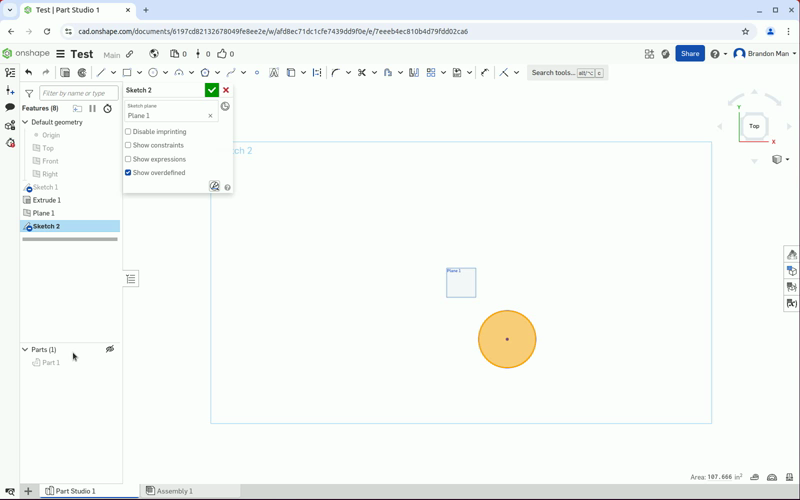
key(shift+e)
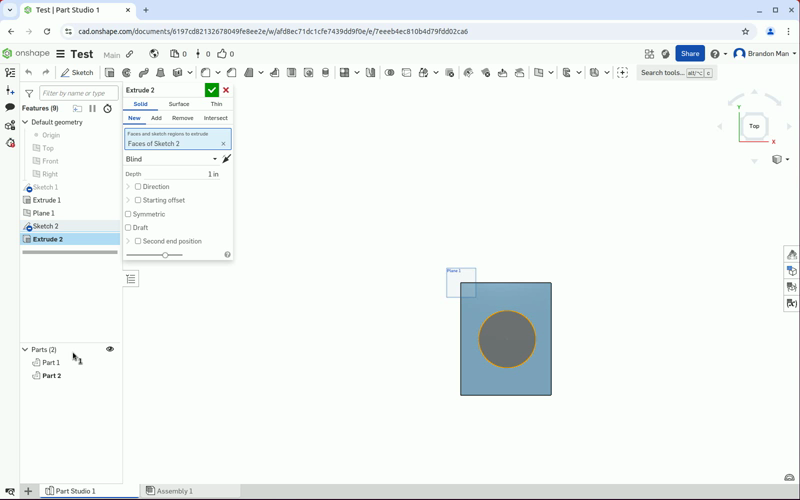
mouse_move(143, 106)
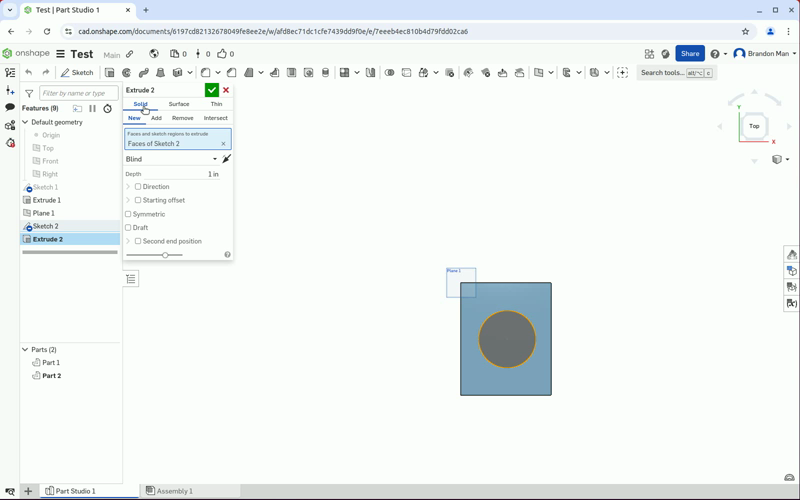
click(143, 106)
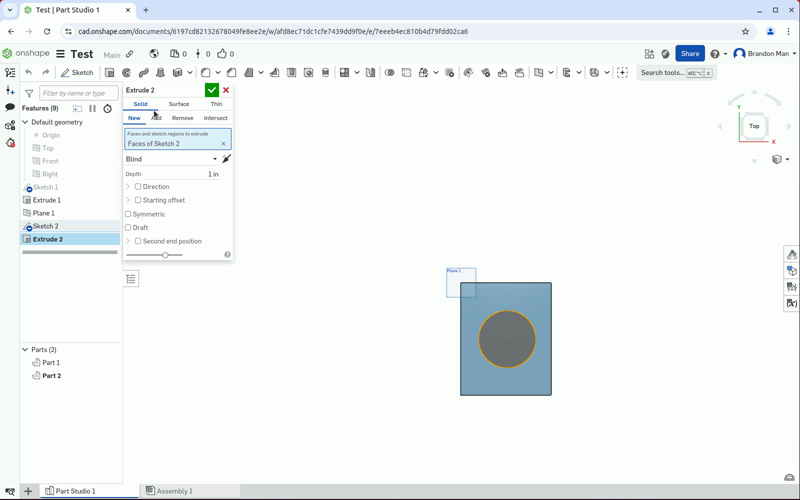
mouse_move(186, 120)
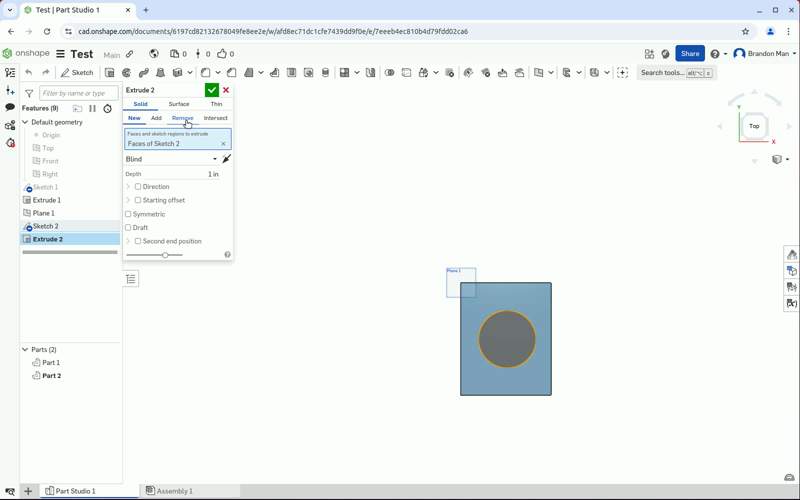
click(186, 120)
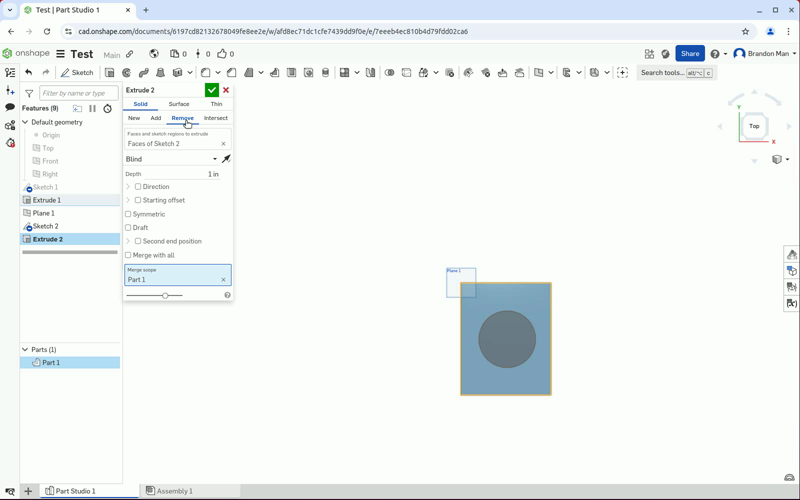
key(tab, 4)
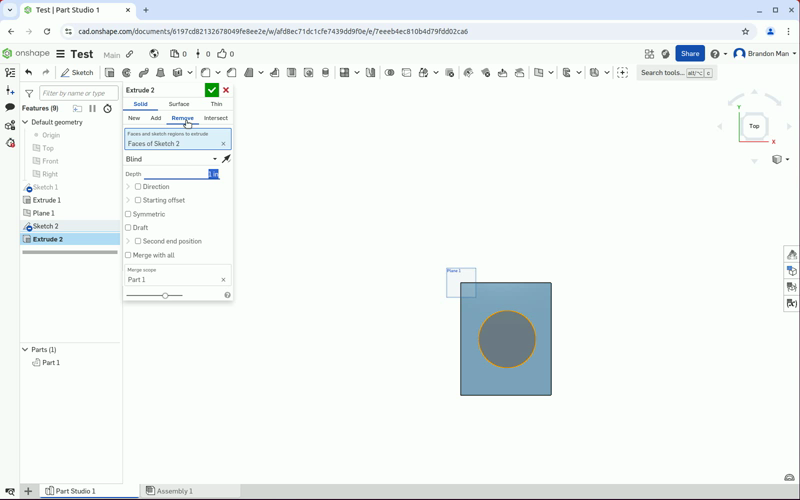
text(23.108)
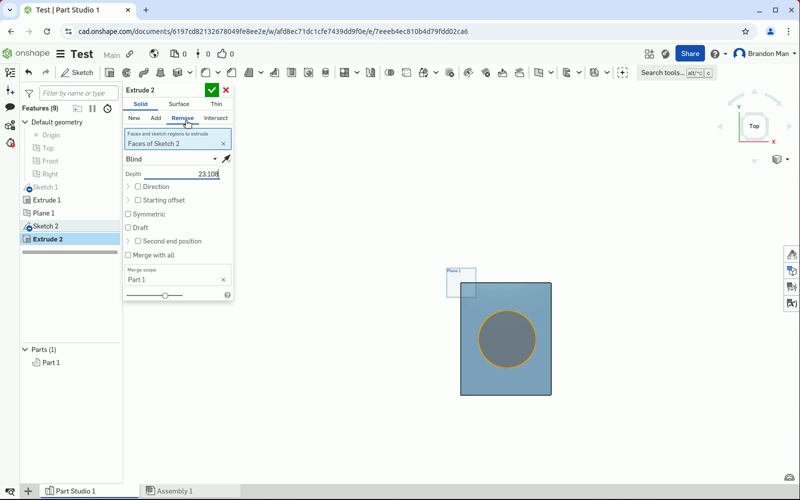
key(tab, 6)
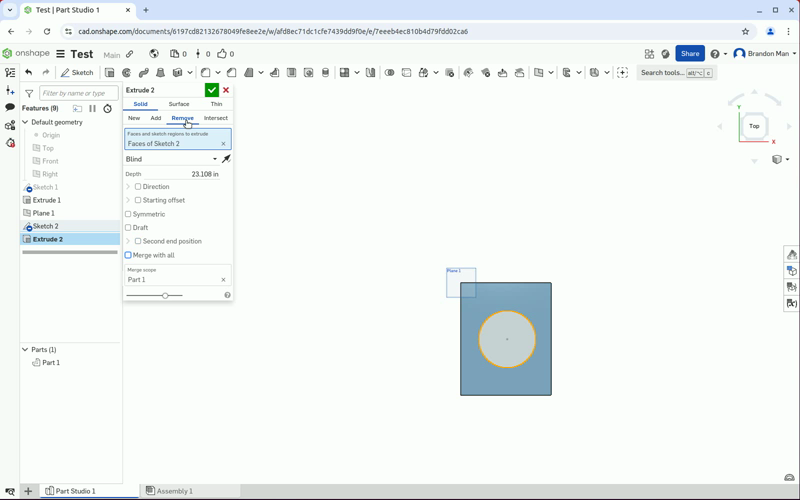
key(space)
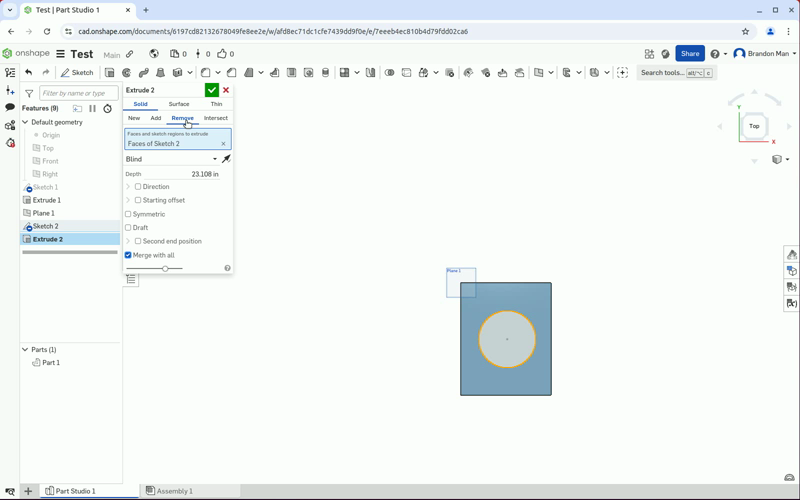
key(enter)
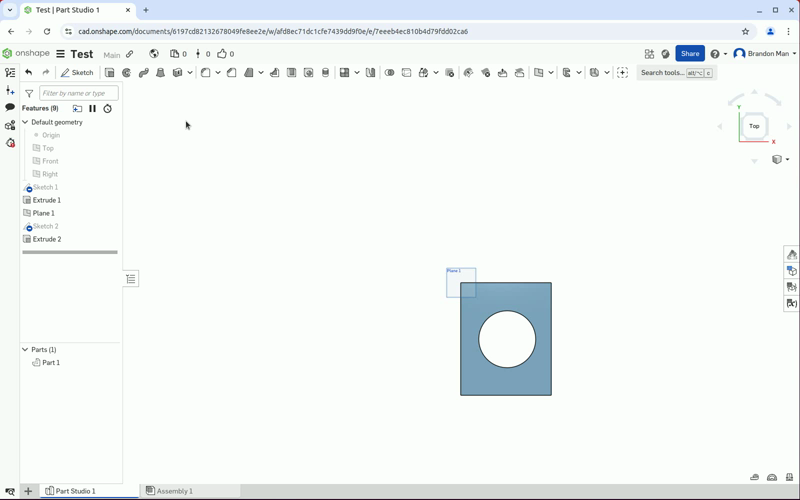
key(shift+h)
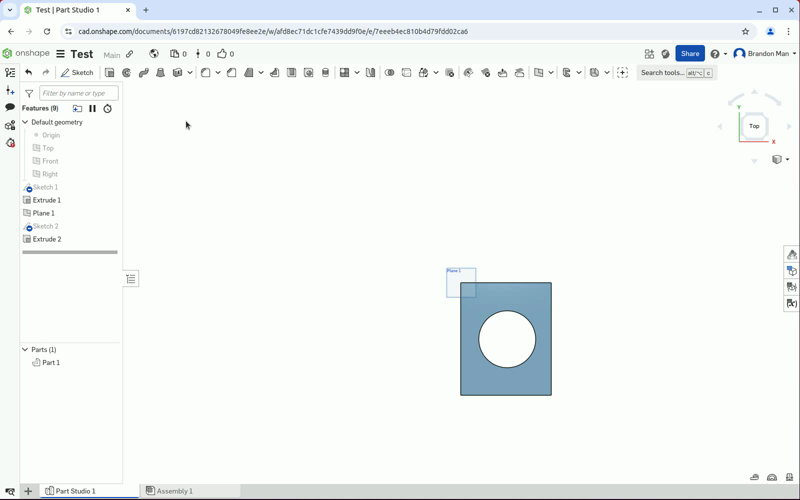
key(shift+h)
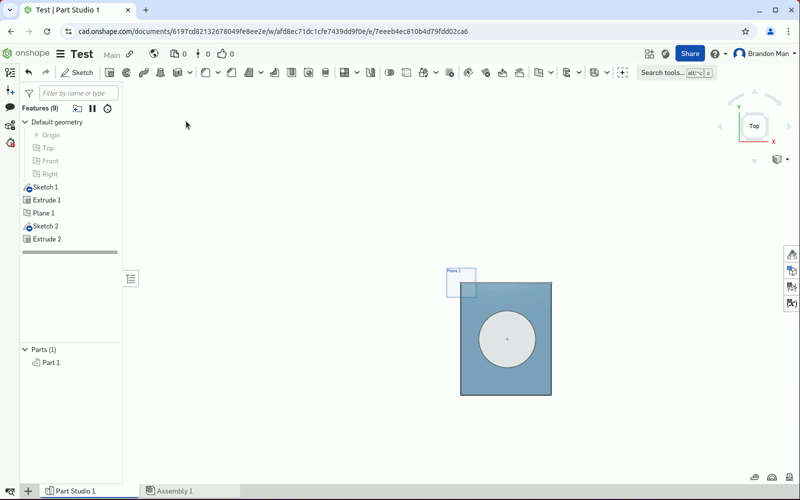
key(shift+7)
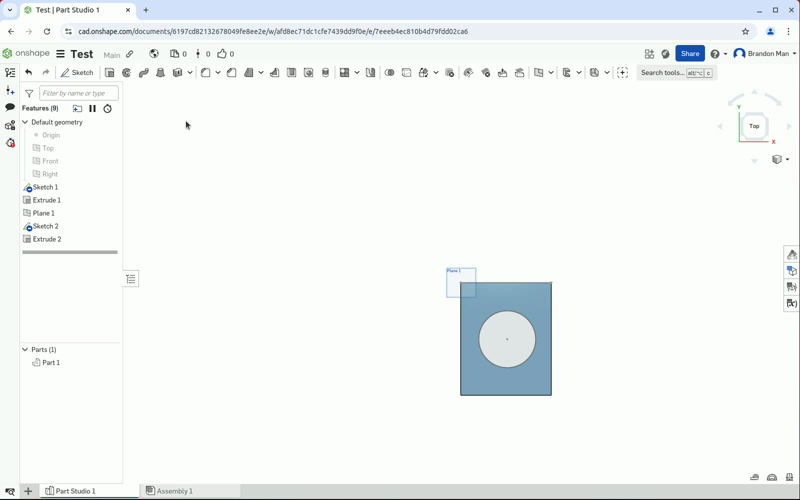
key(up, 3)
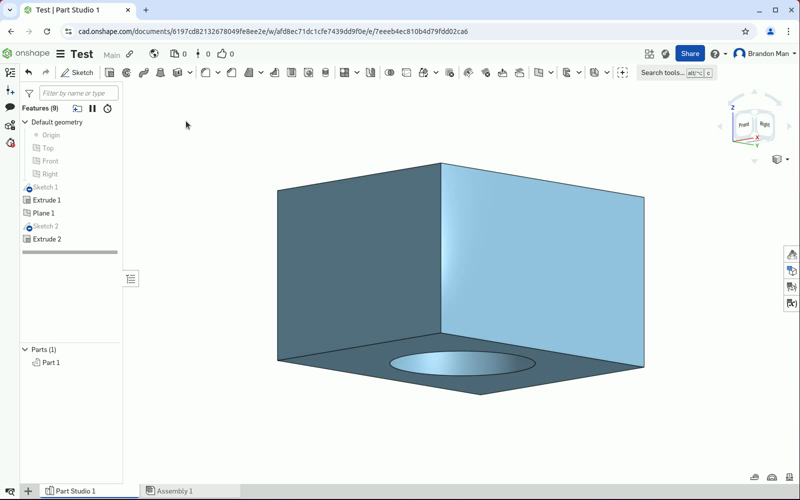
key(left, 3)
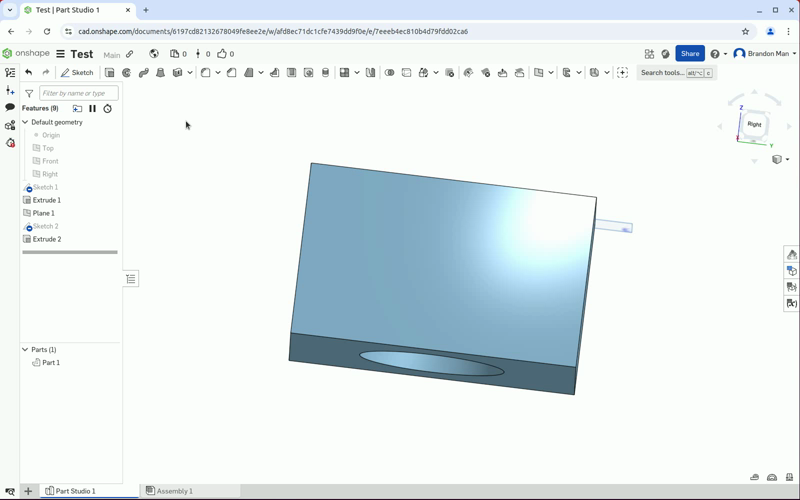
key(right, 3)
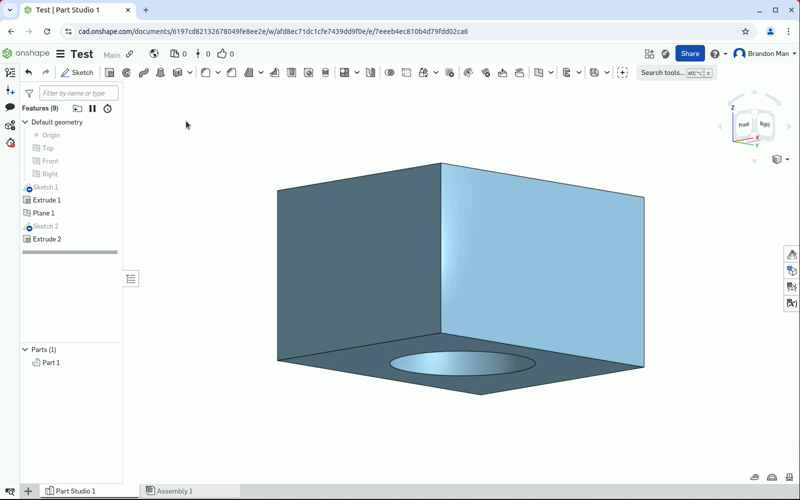
key(down, 3)
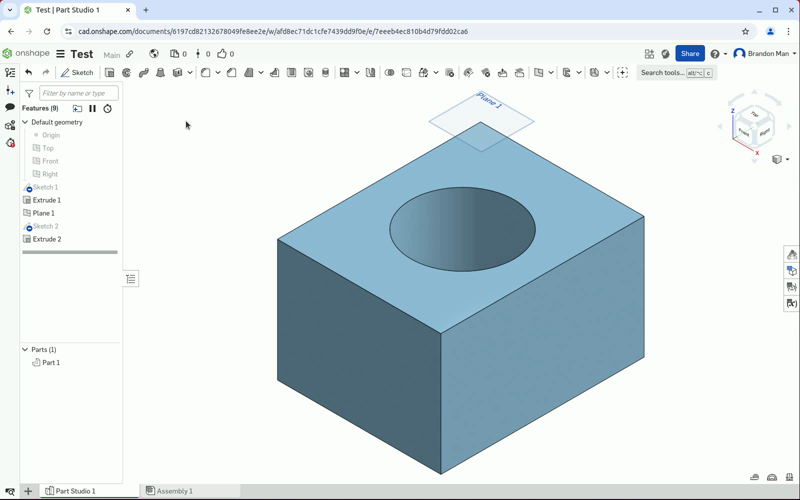
mouse_move(73, 189)
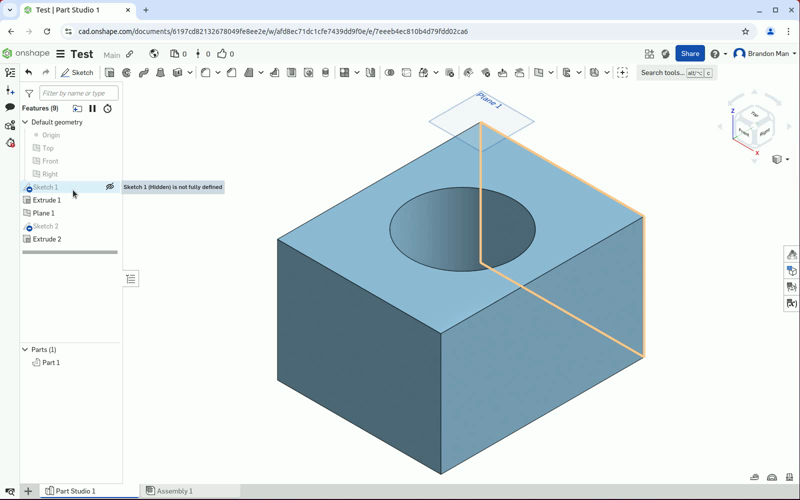
click(73, 189)